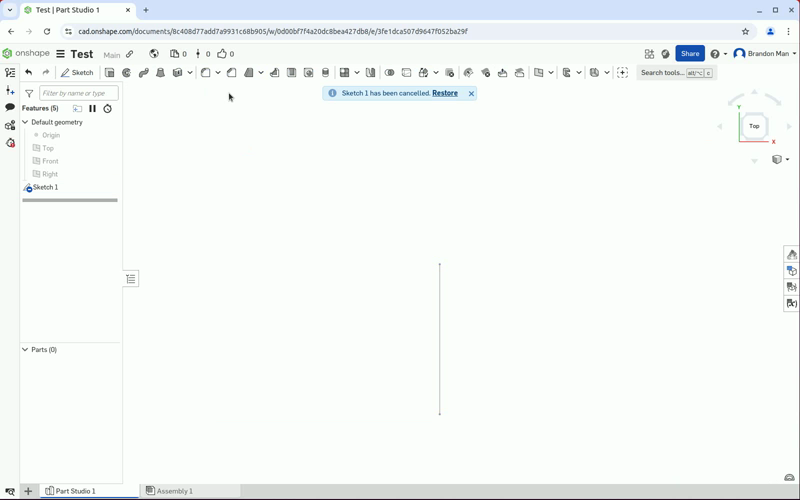
key(shift+h)
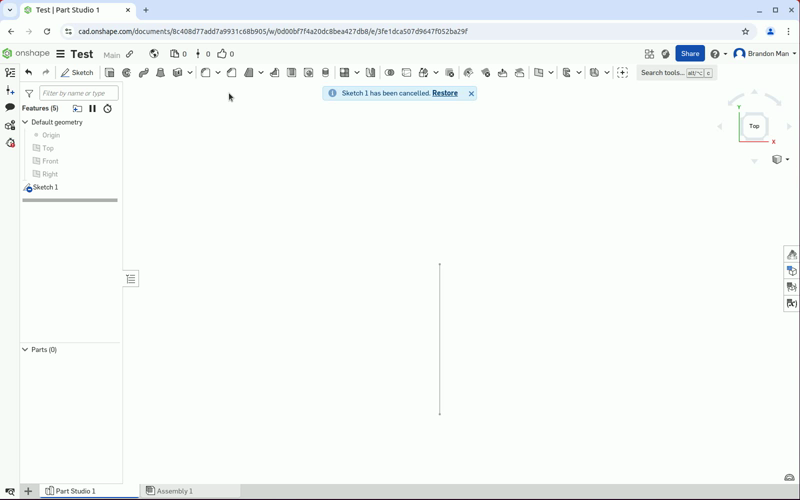
key(shift+s)
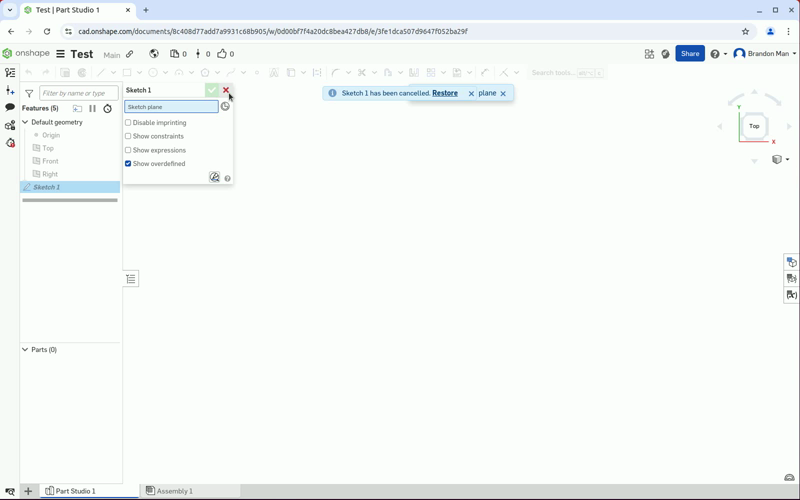
mouse_move(73, 150)
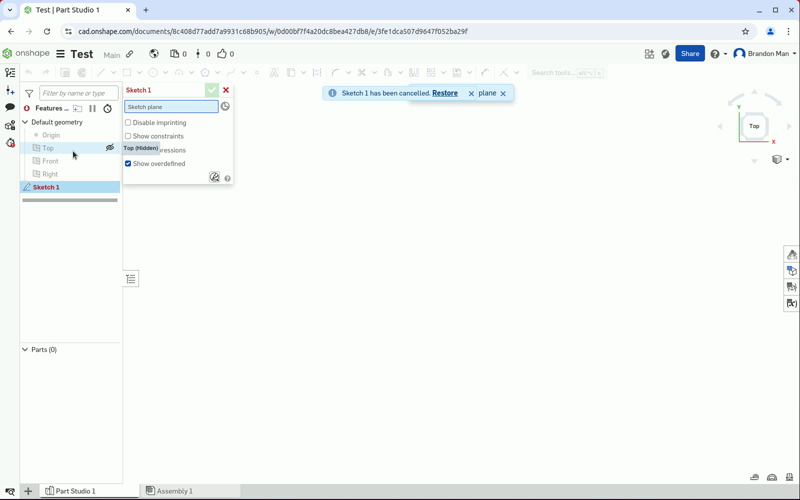
click(73, 150)
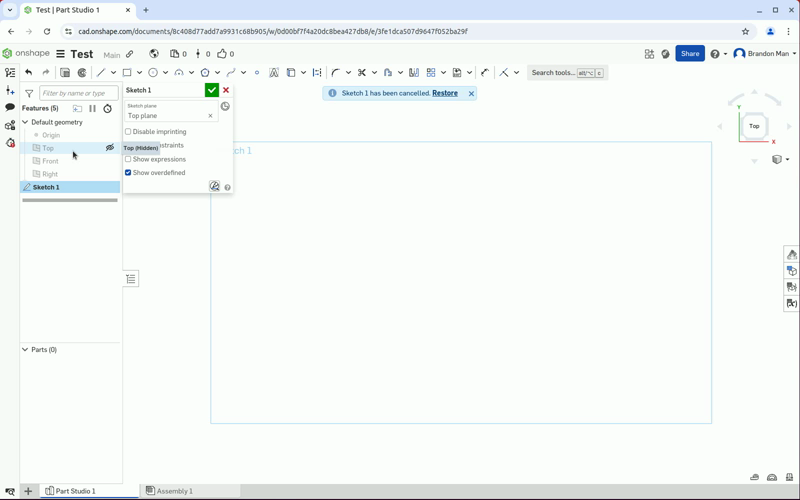
mouse_move(73, 352)
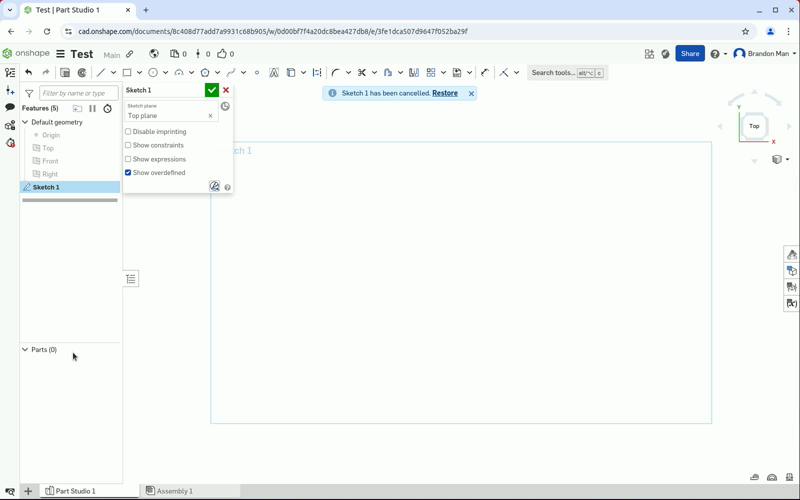
key(y)
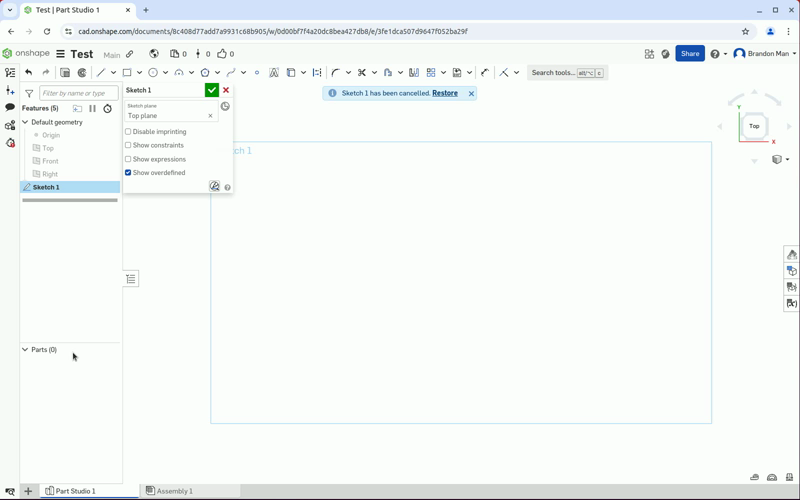
key(l)
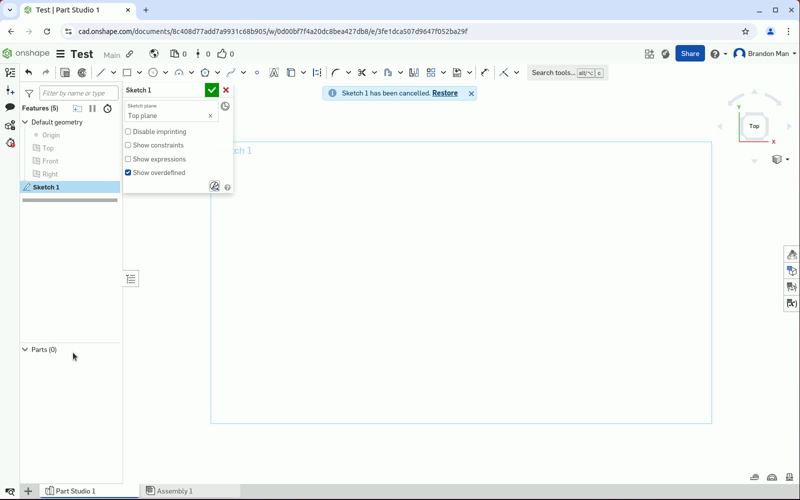
key_down(shift)
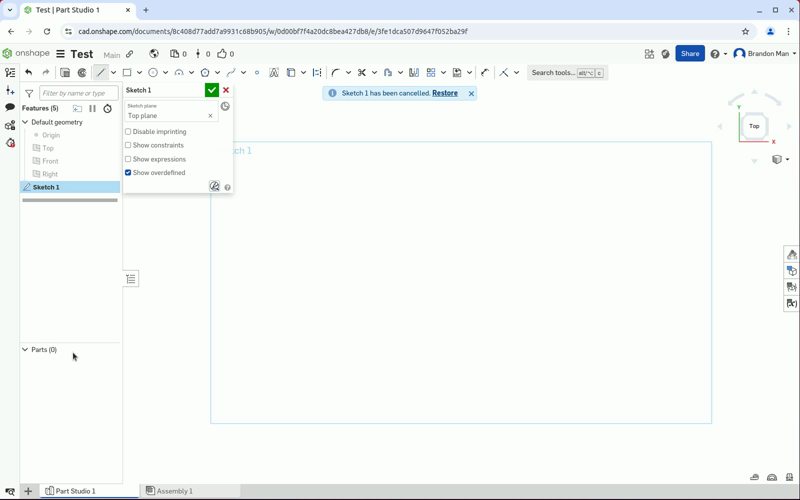
mouse_move(348, 351)
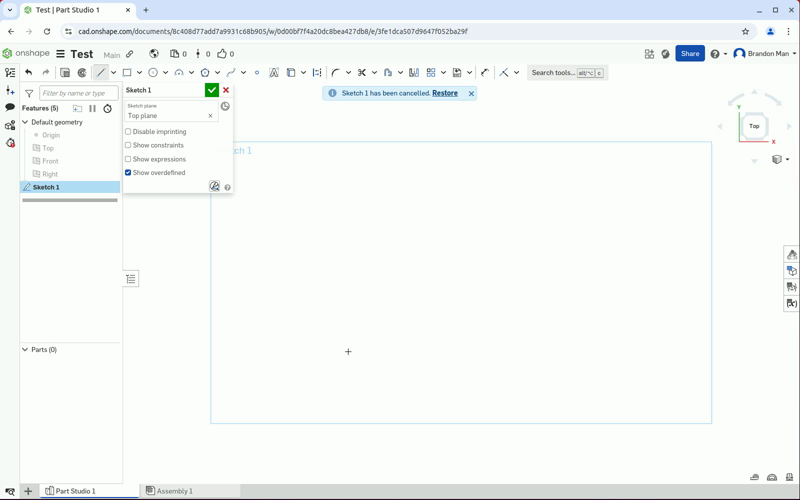
click(348, 351)
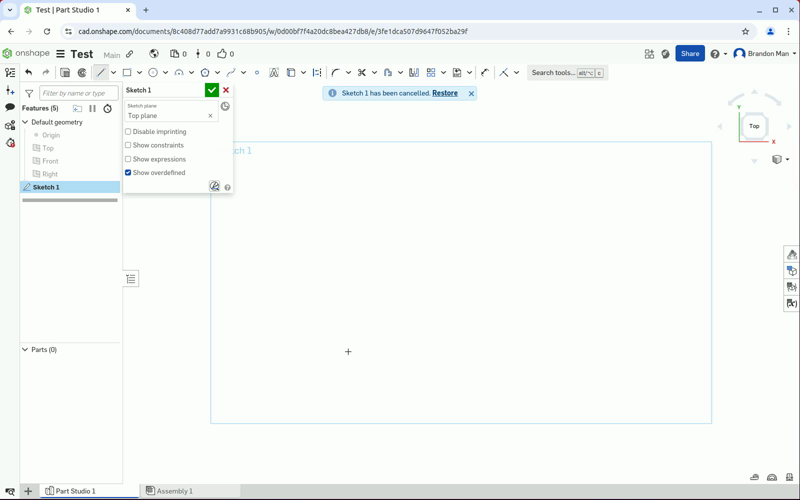
key_up(shift)
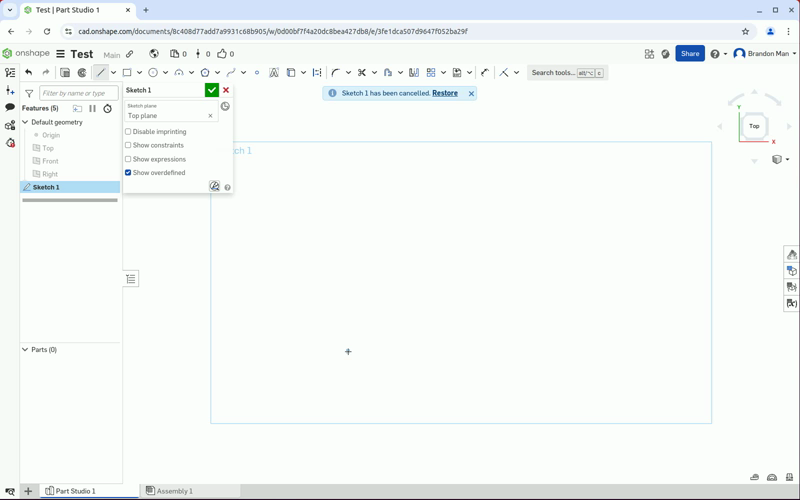
key_down(shift)
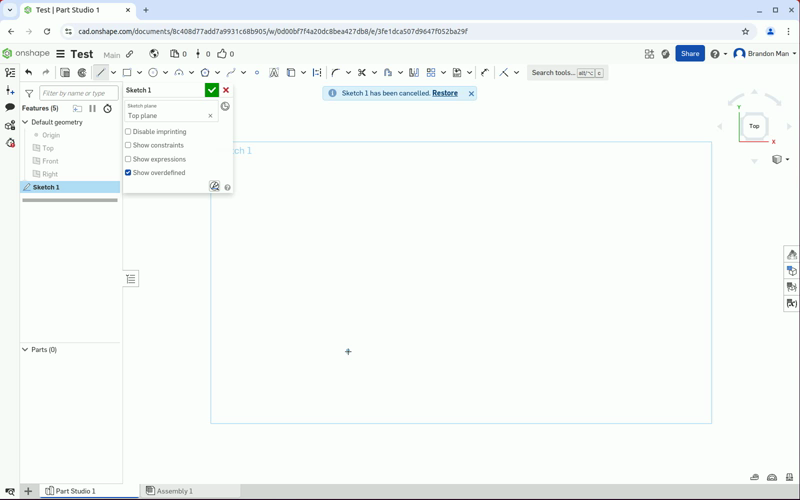
mouse_move(572, 351)
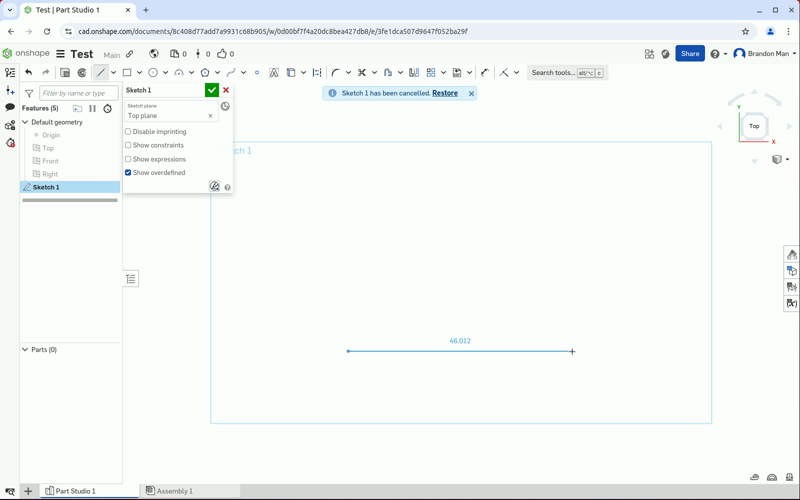
click(572, 351)
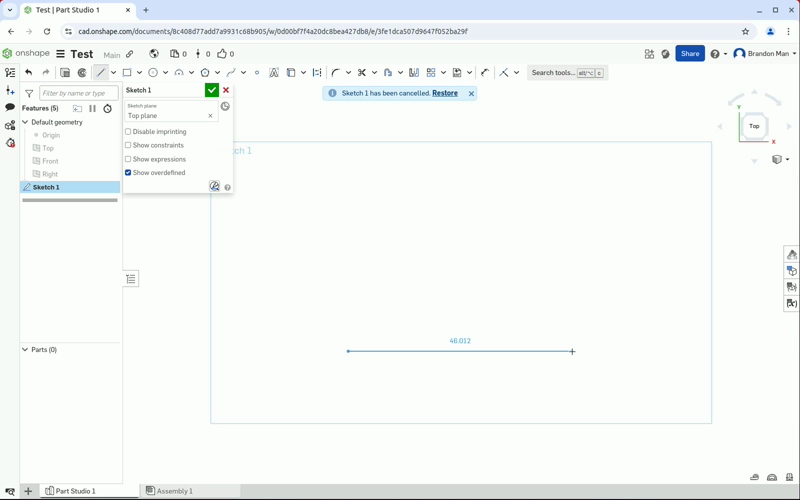
key_up(shift)
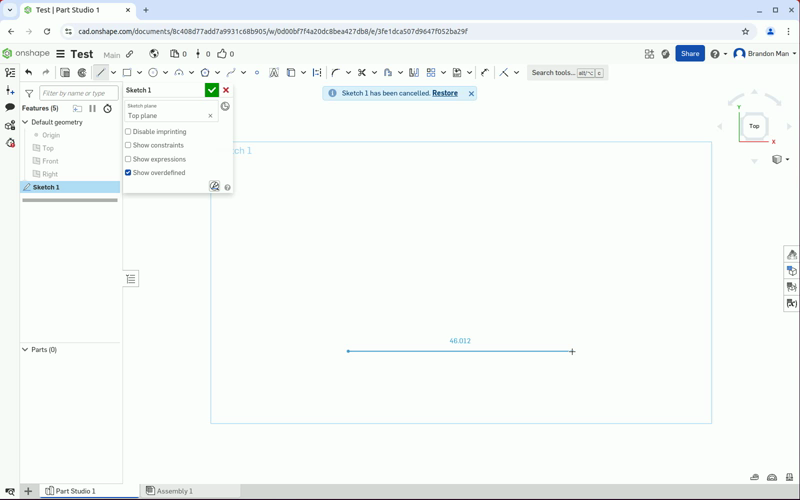
key_down(shift)
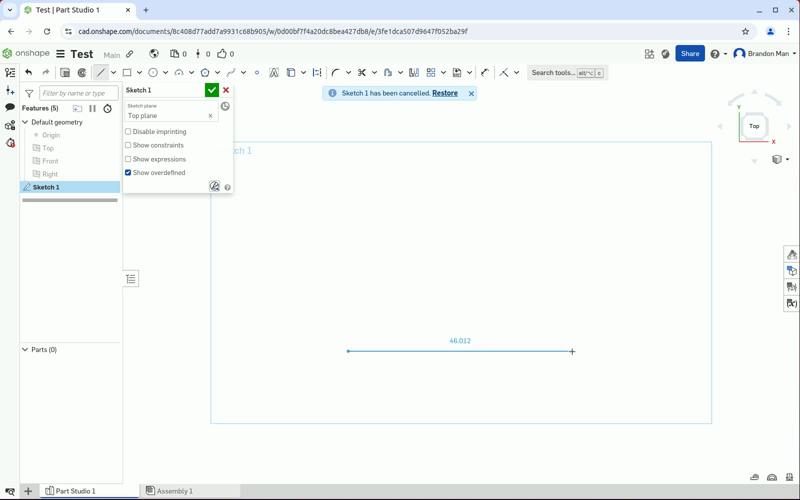
mouse_move(572, 216)
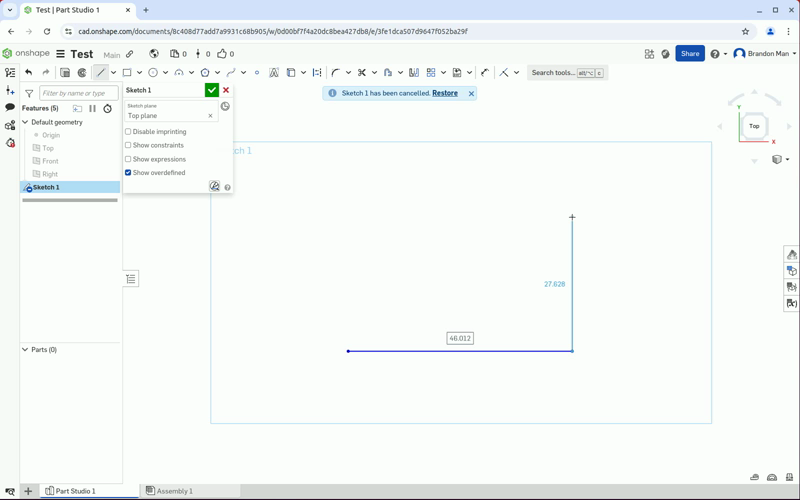
click(572, 216)
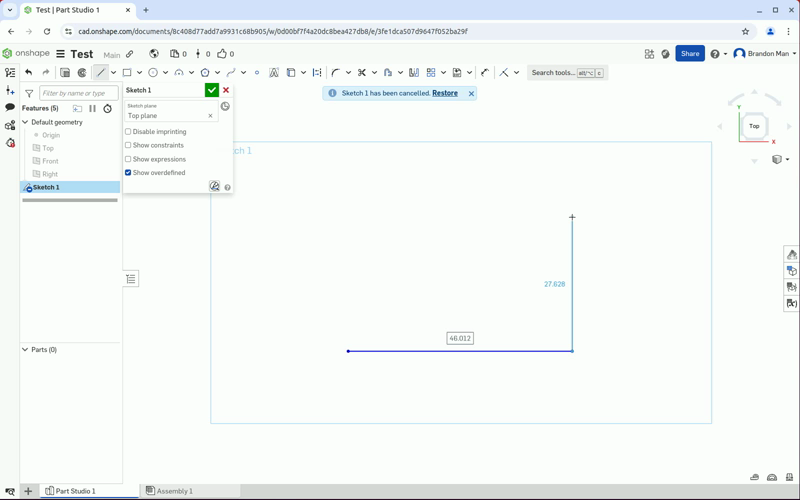
key_up(shift)
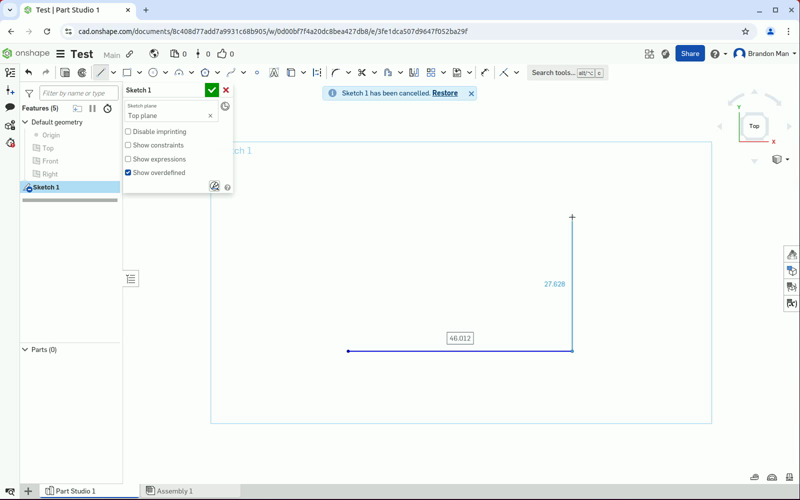
key_down(shift)
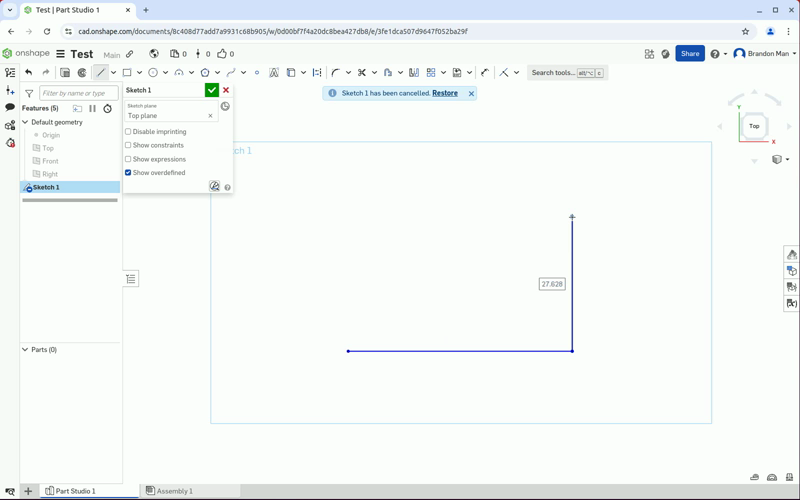
mouse_move(348, 216)
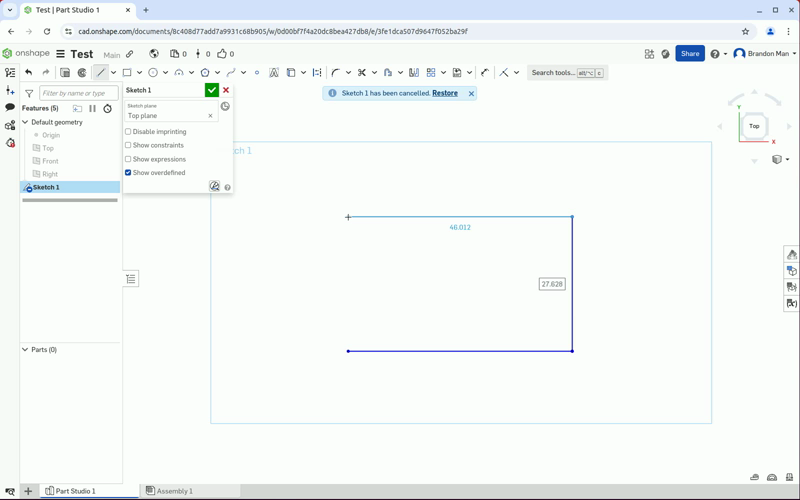
click(348, 216)
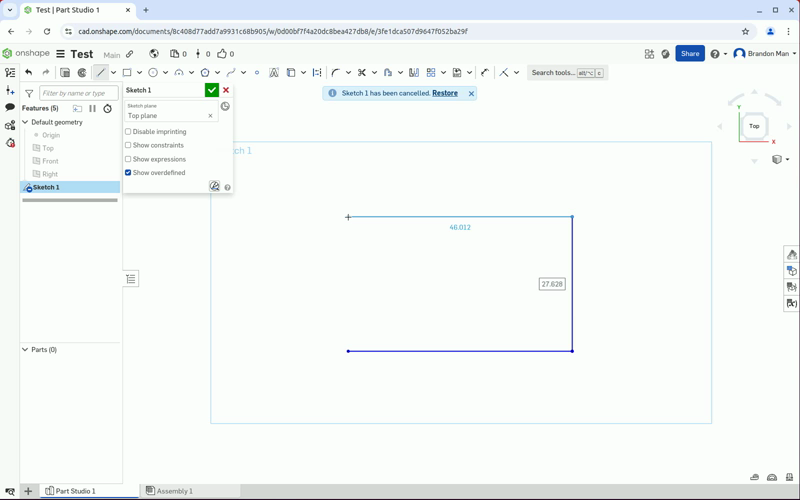
key_up(shift)
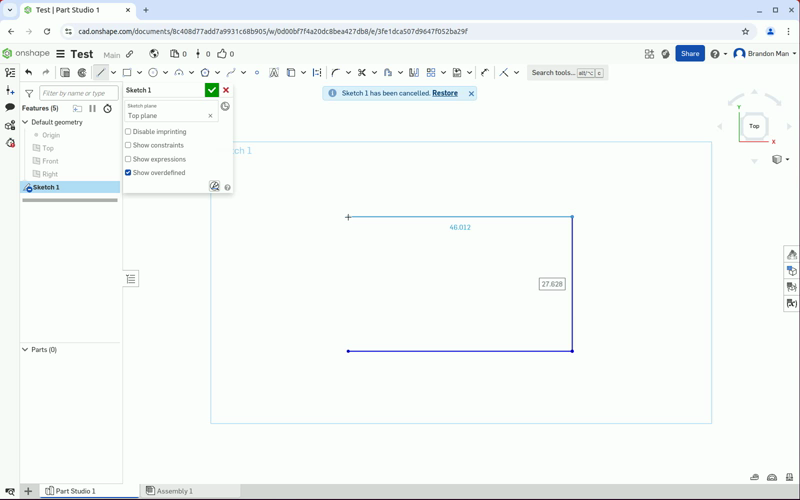
key_down(shift)
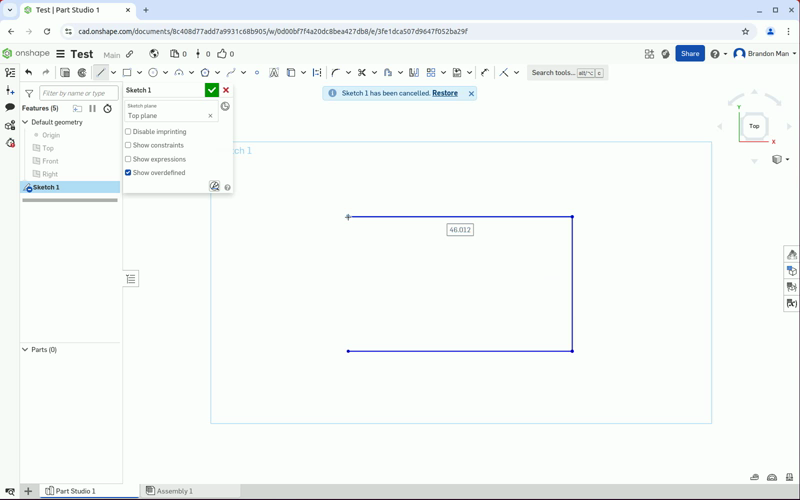
mouse_move(348, 351)
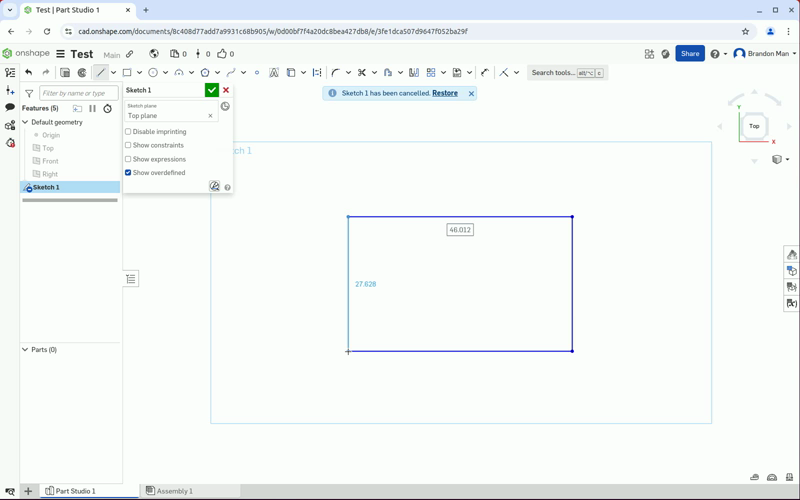
key_up(shift)
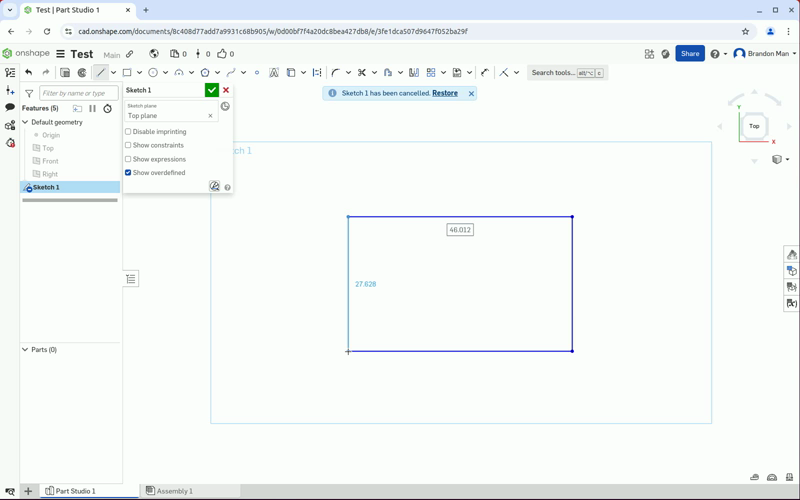
click(348, 351)
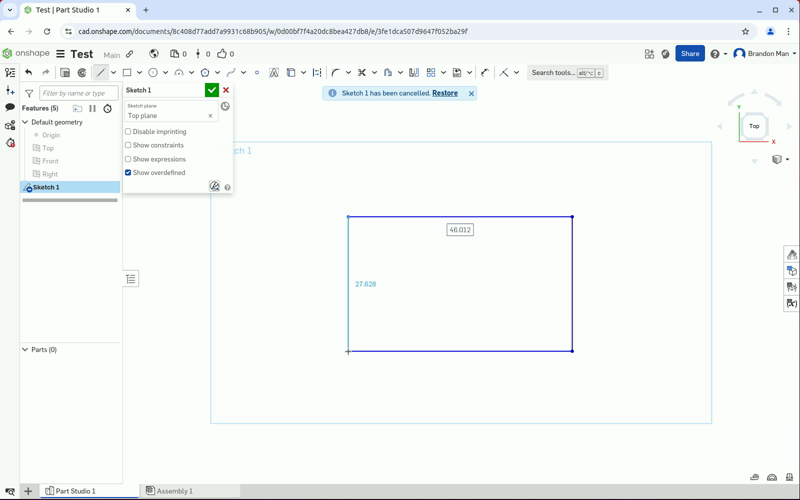
key(esc)
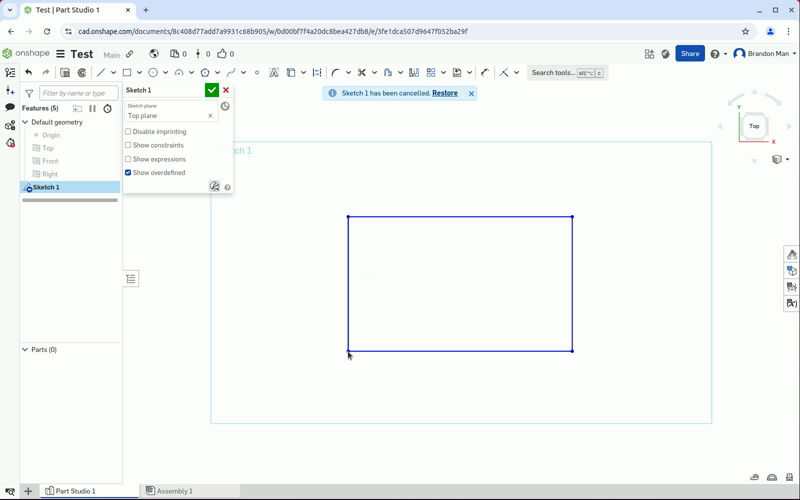
mouse_move(395, 305)
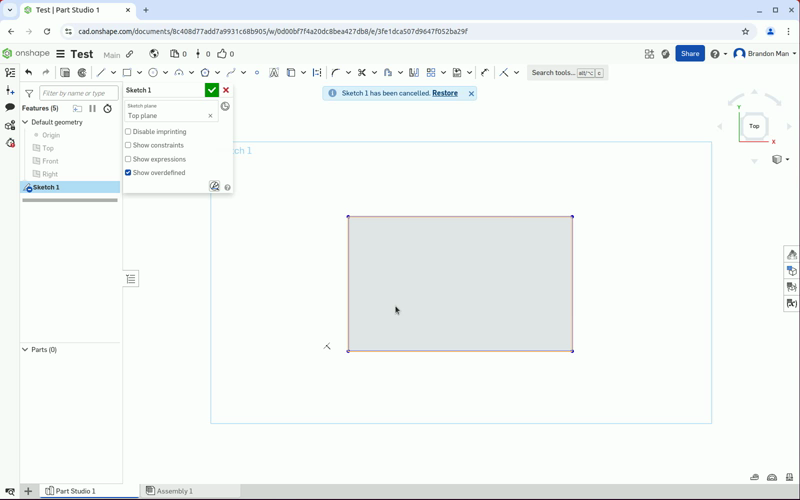
click(395, 305)
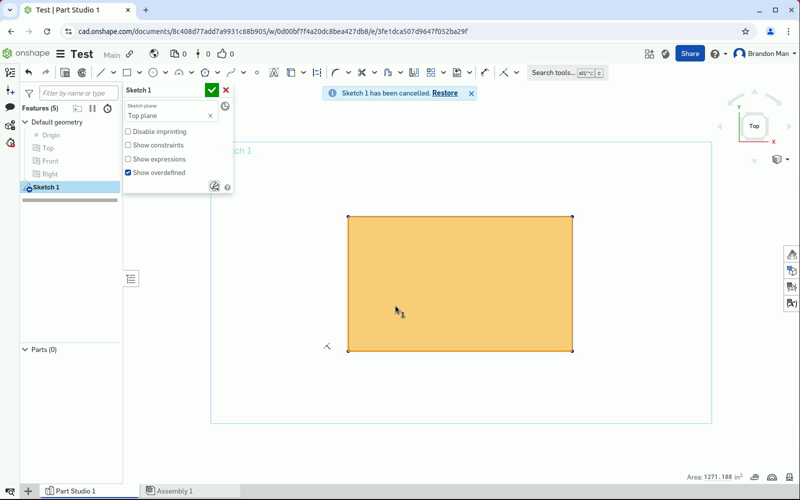
mouse_move(73, 352)
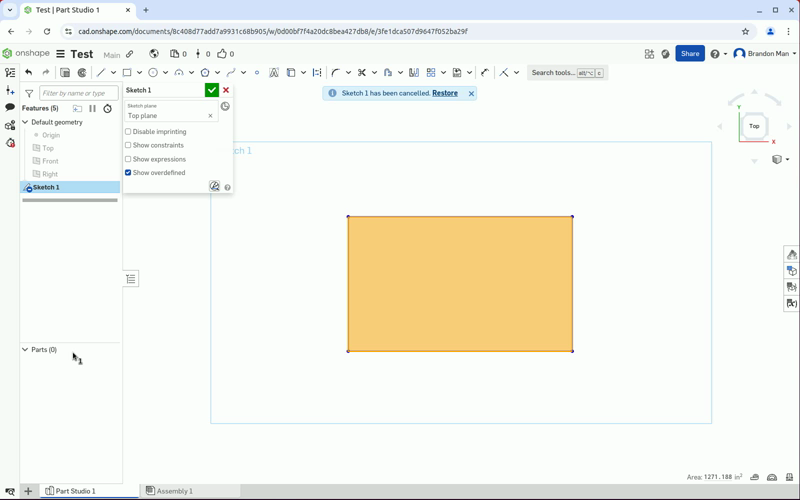
key(shift+y)
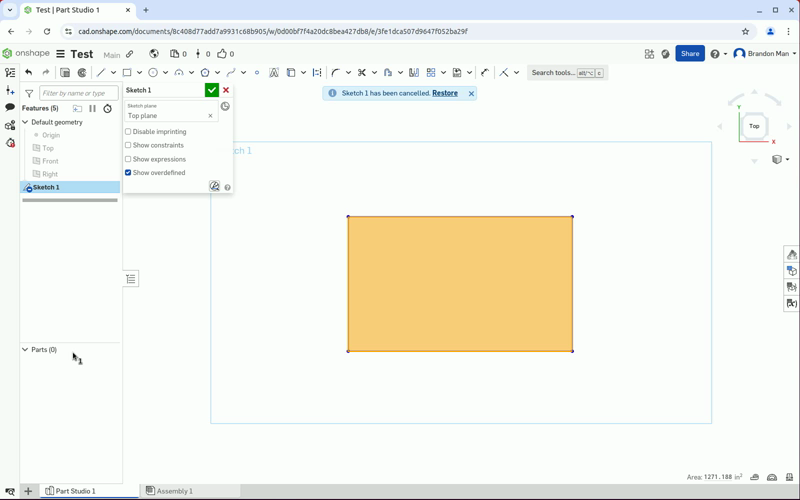
key(shift+e)
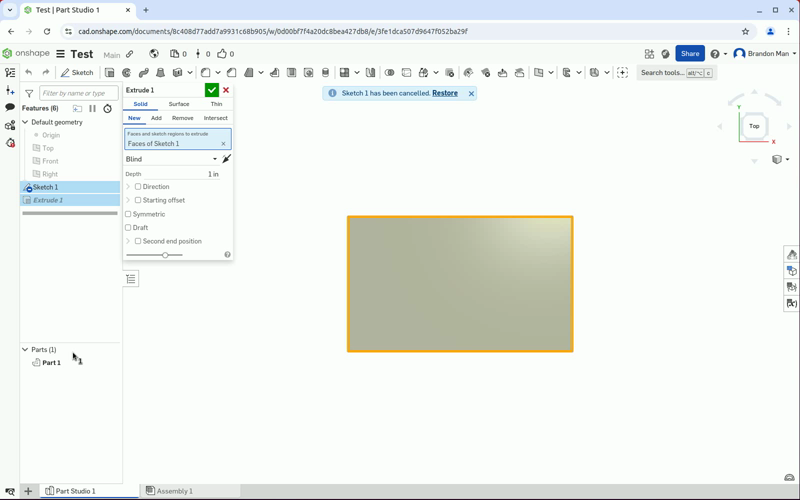
mouse_move(143, 106)
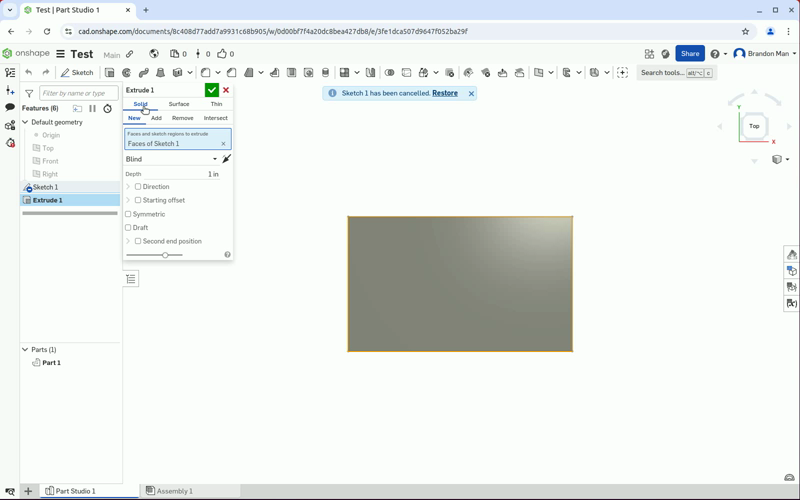
click(143, 106)
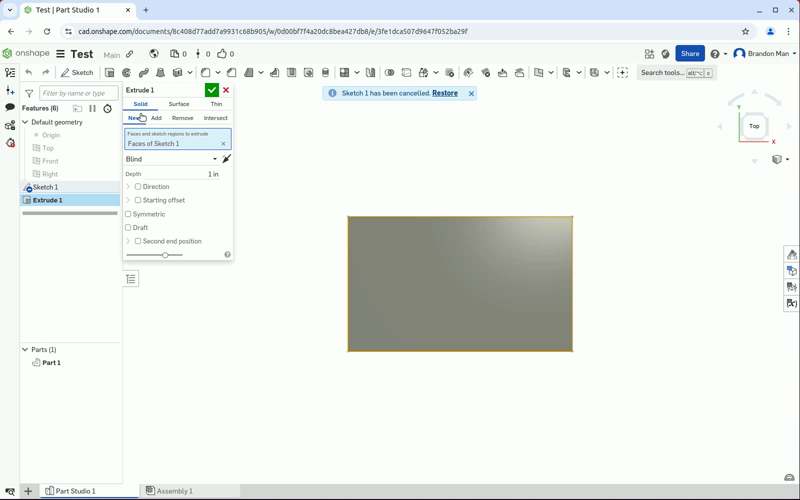
mouse_move(137, 120)
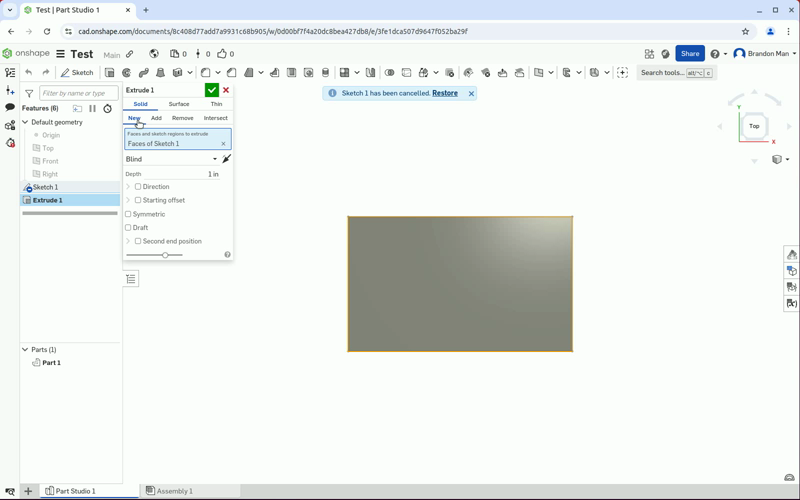
click(137, 120)
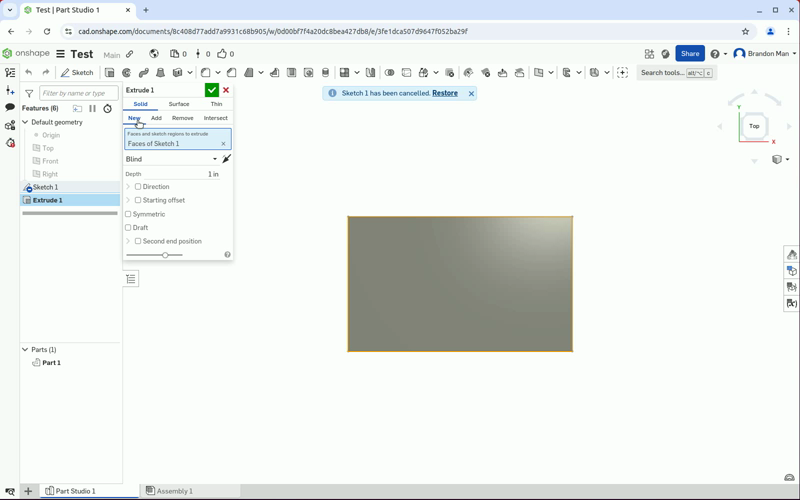
key(tab, 4)
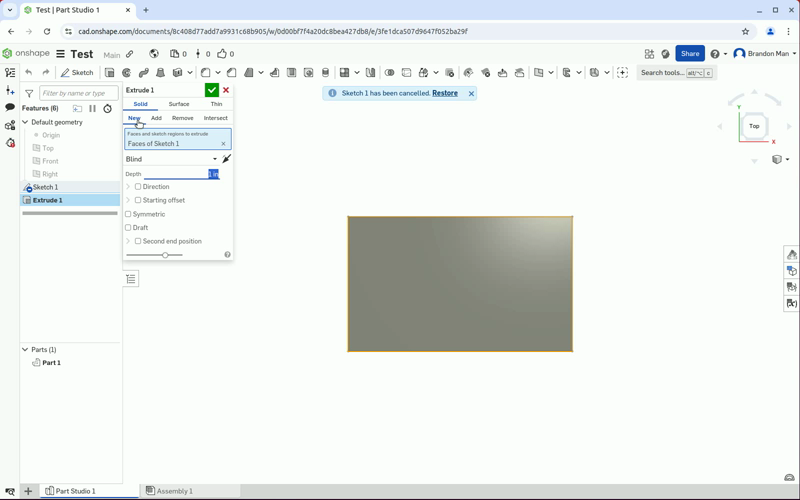
text(6.499)
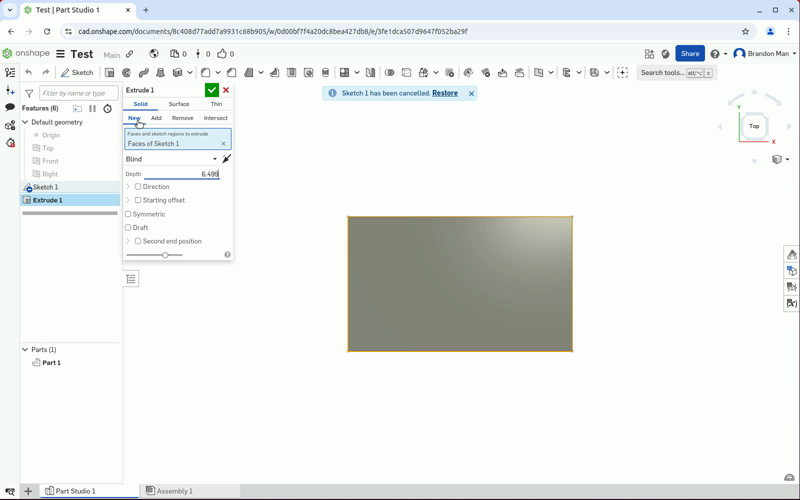
key(enter)
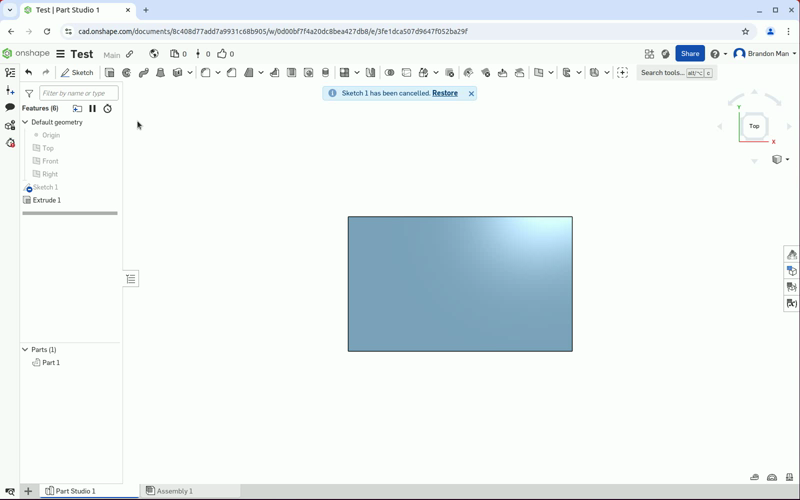
key(shift+h)
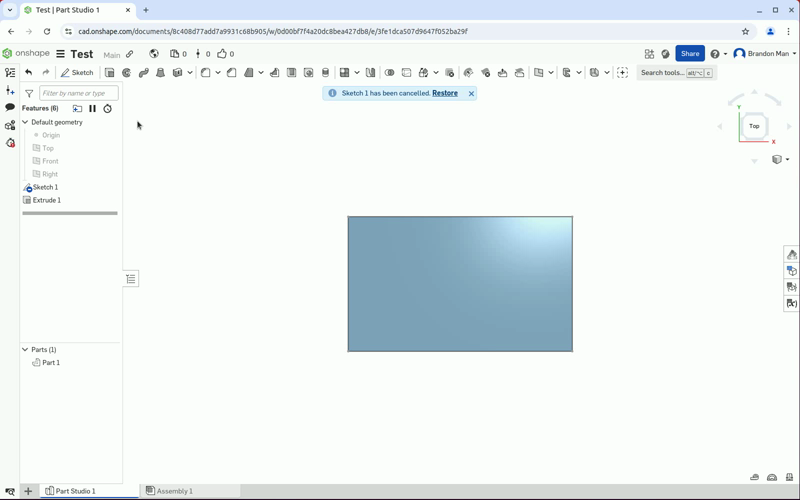
key(shift+h)
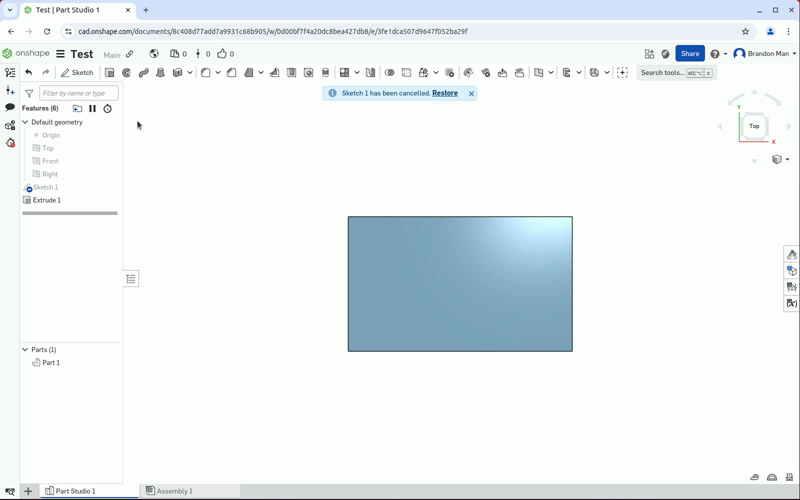
mouse_move(73, 189)
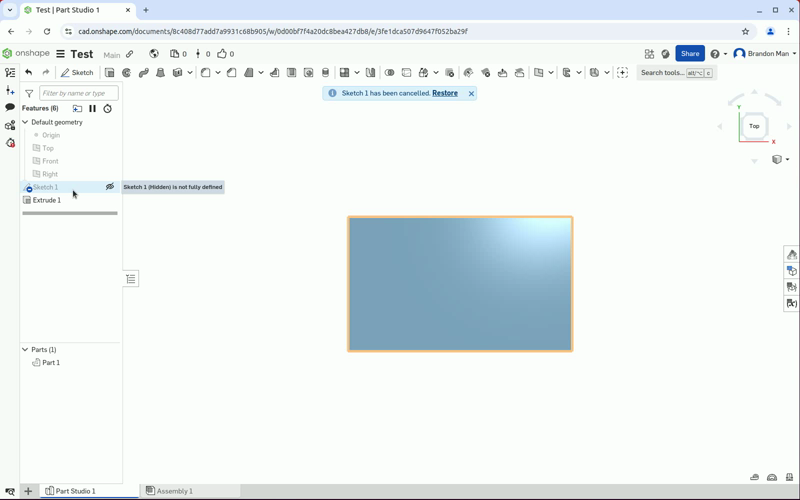
click(73, 189)
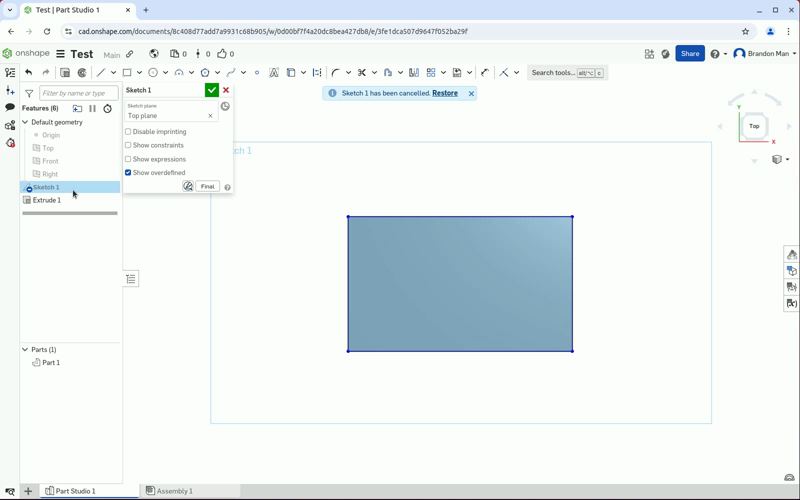
mouse_move(229, 92)
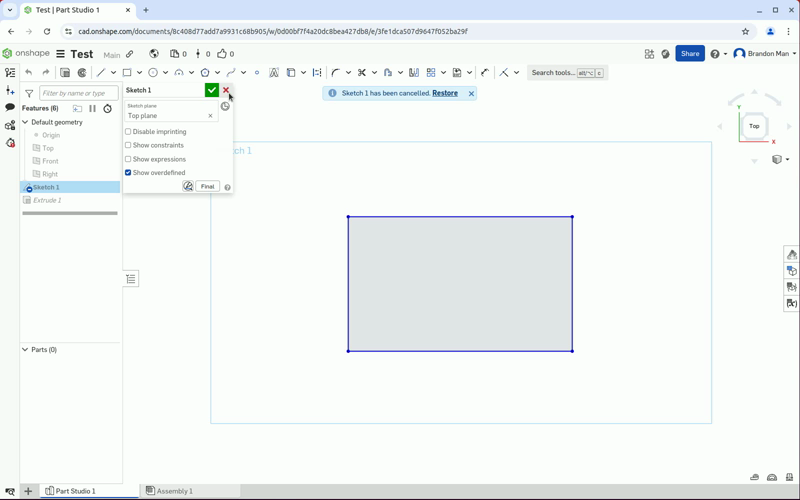
click(229, 92)
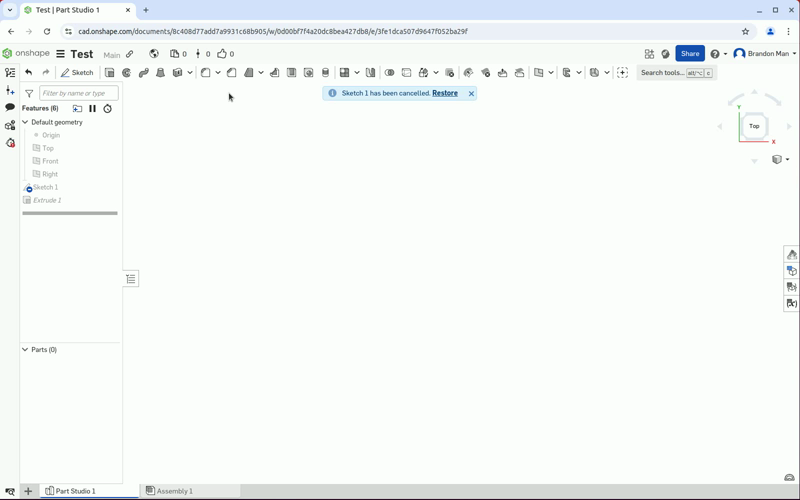
mouse_move(541, 75)
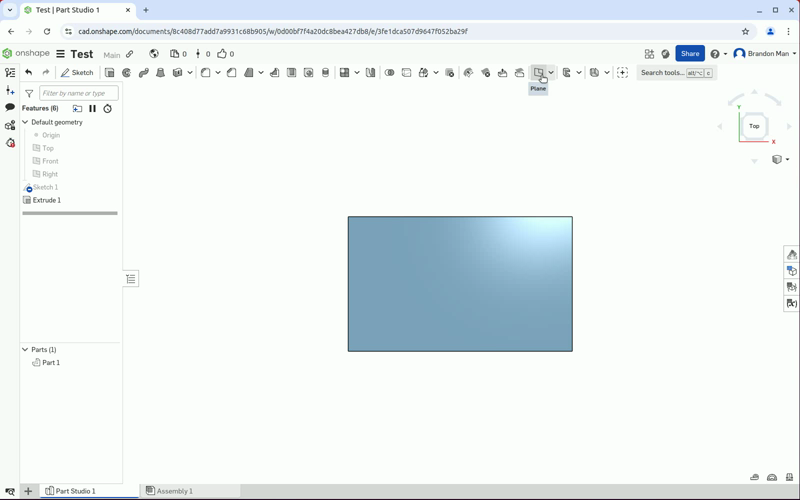
click(541, 75)
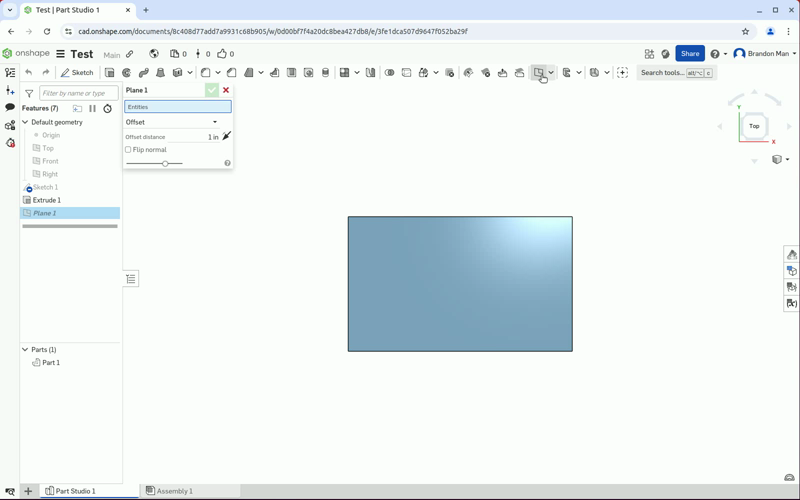
mouse_move(73, 150)
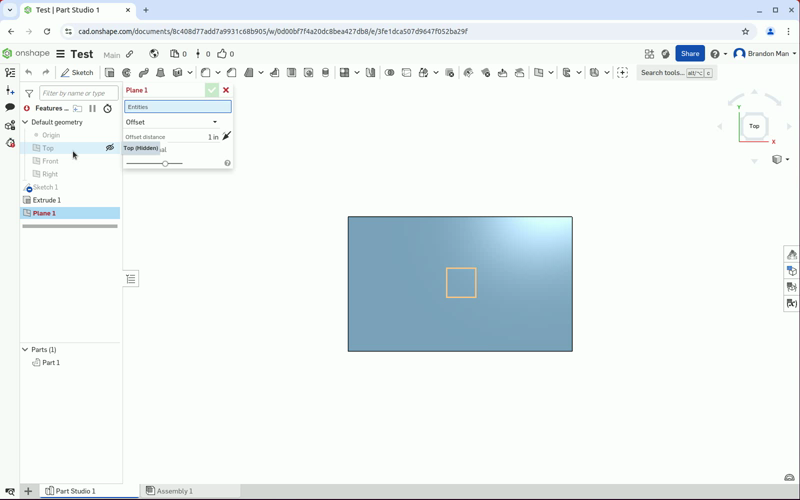
click(73, 150)
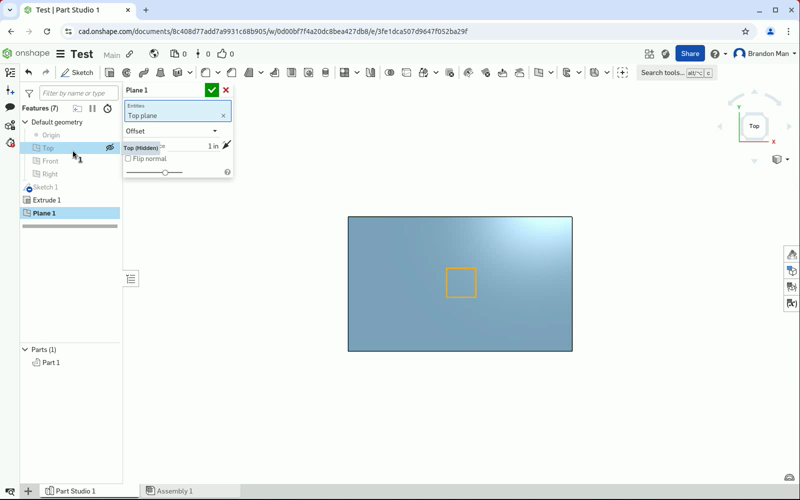
key(tab, 2)
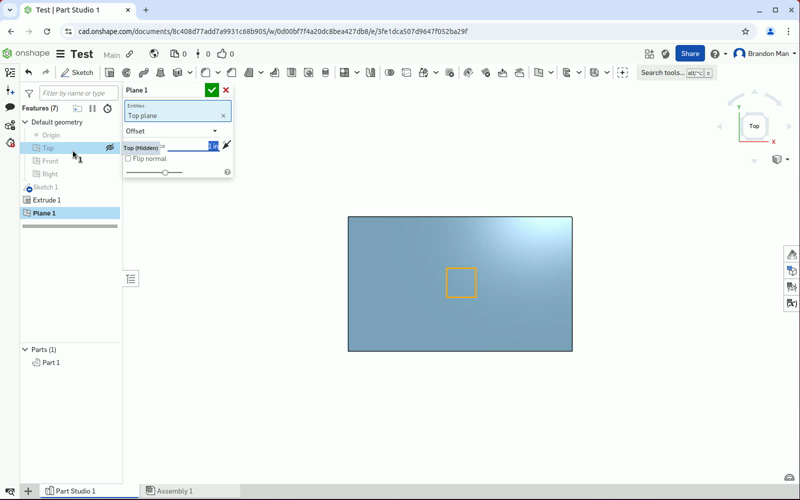
text(6.501)
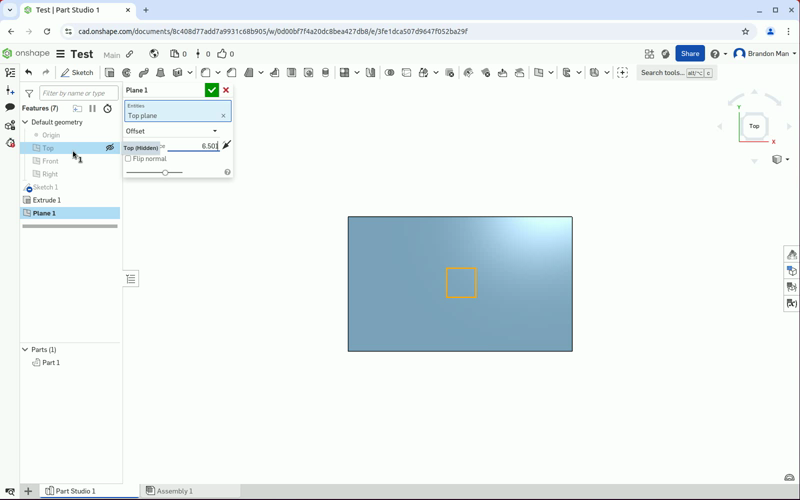
key(enter, 2)
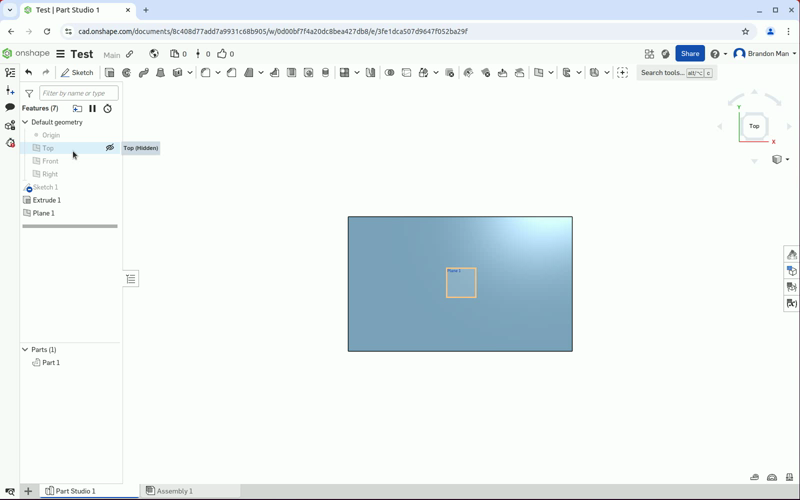
key(shift+s)
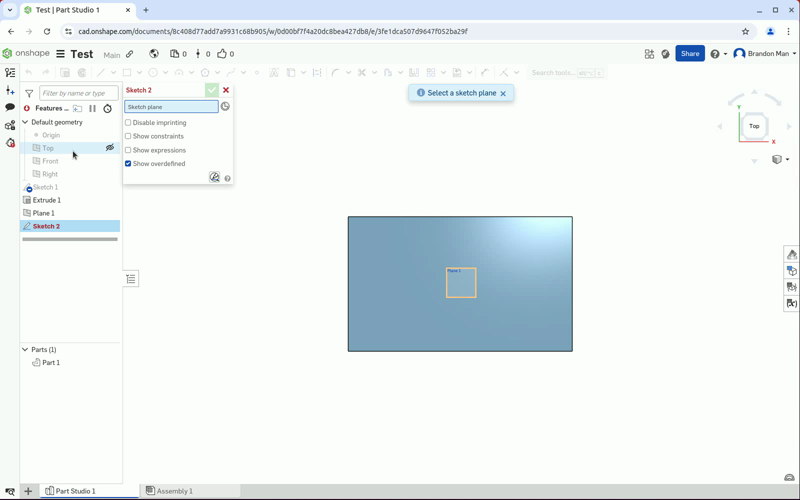
mouse_move(73, 215)
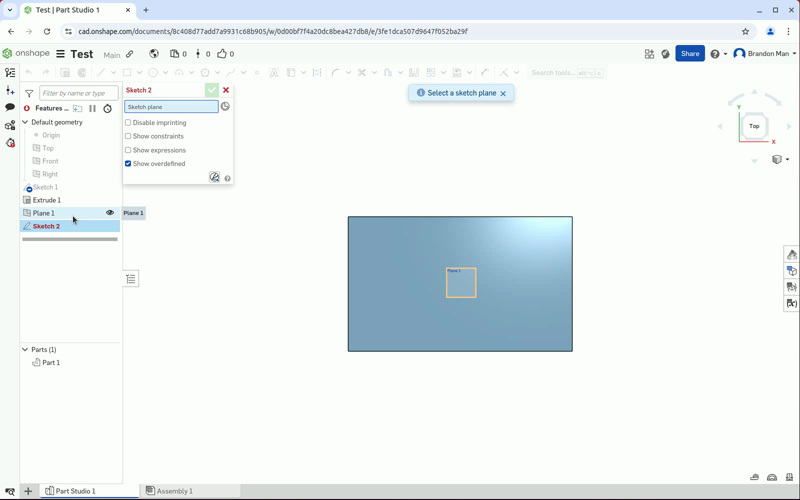
click(73, 215)
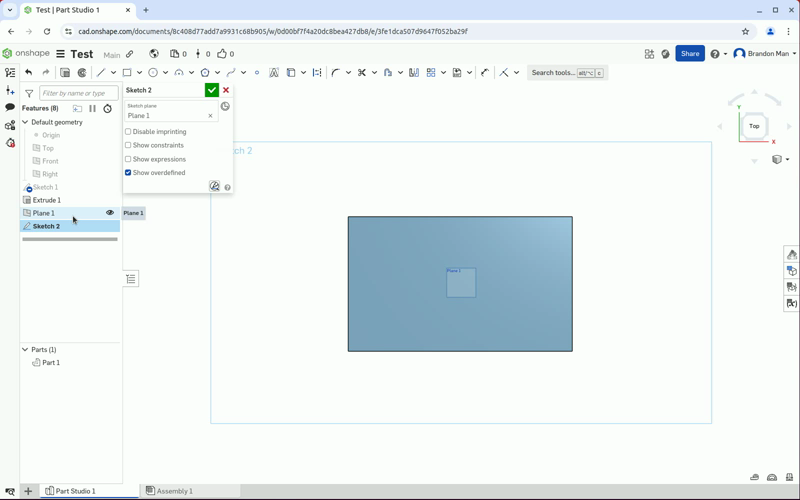
mouse_move(73, 352)
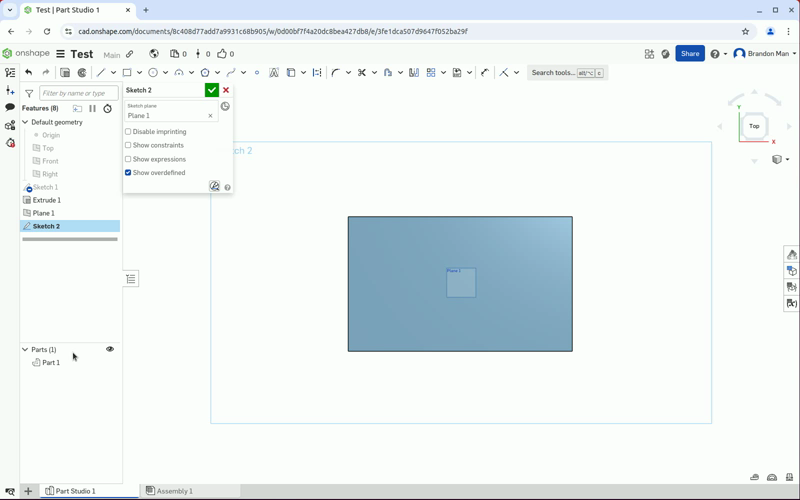
key(y)
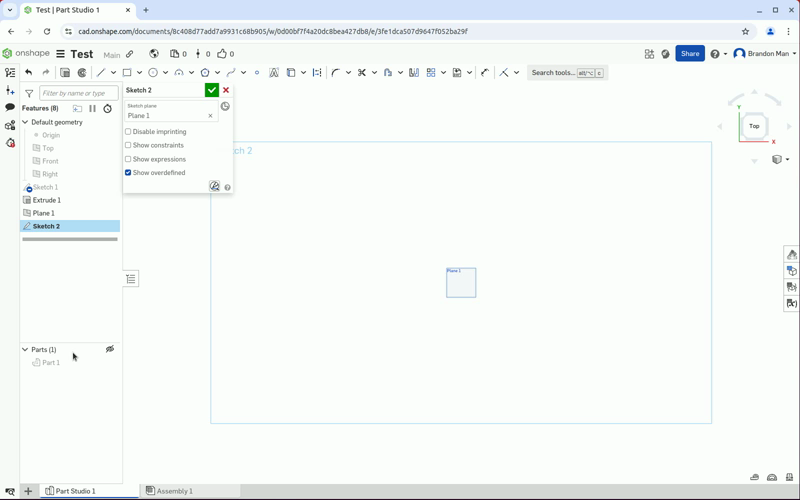
key(l)
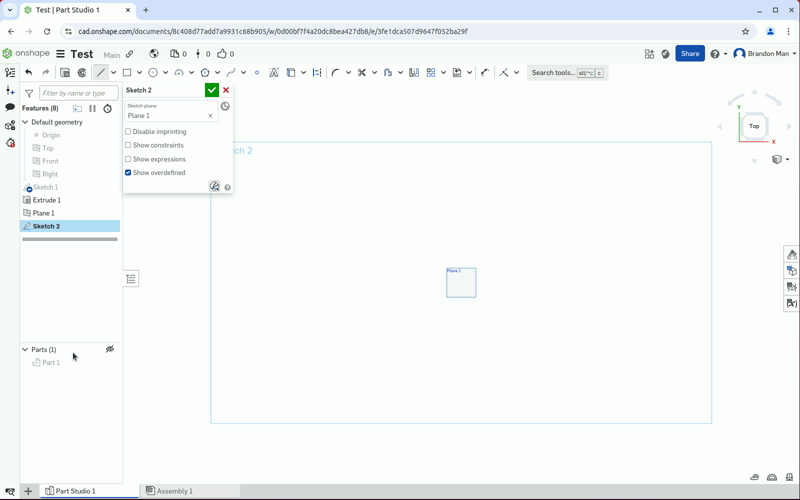
key_down(shift)
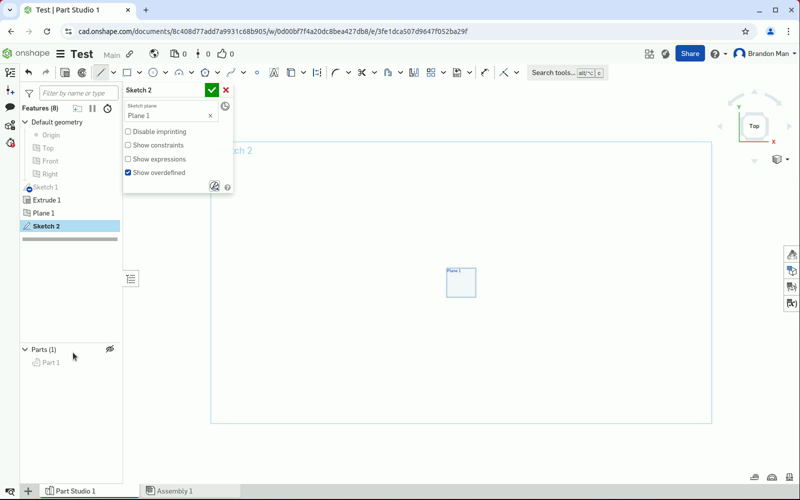
mouse_move(519, 327)
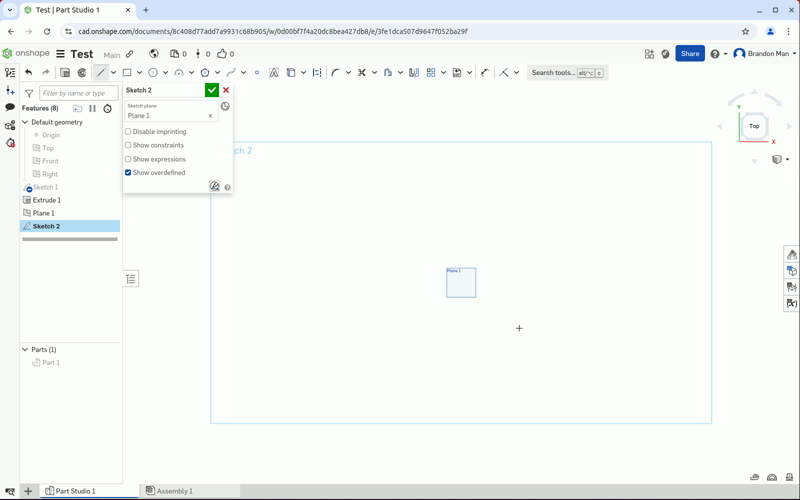
click(519, 327)
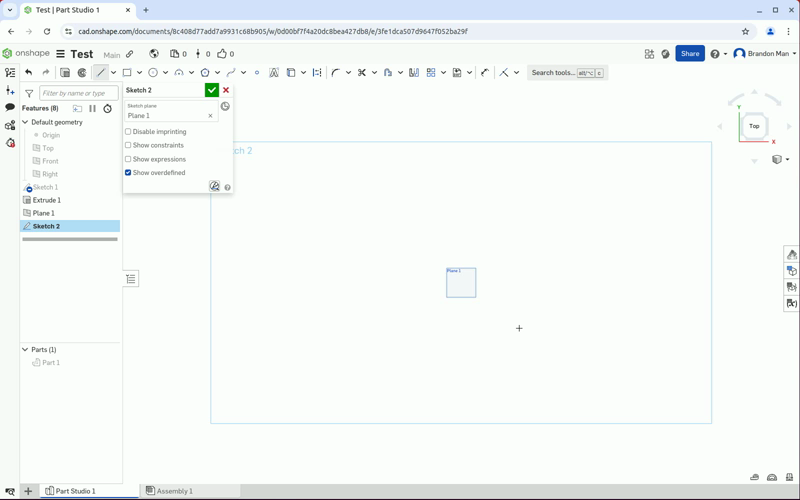
key_up(shift)
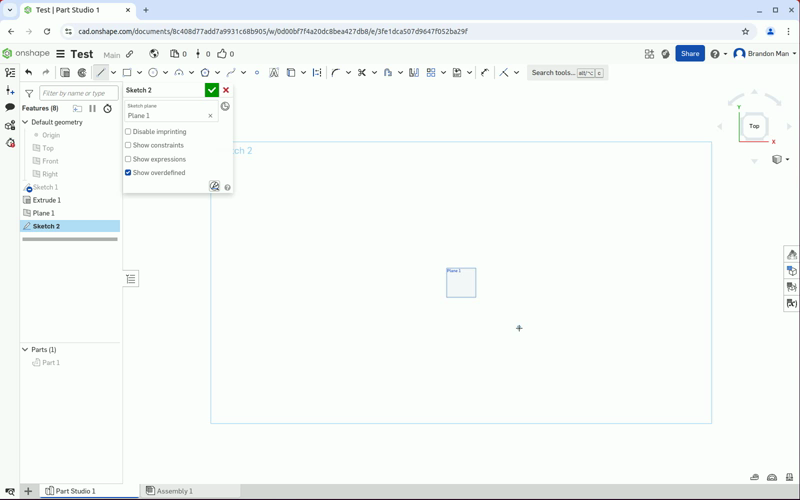
key_down(shift)
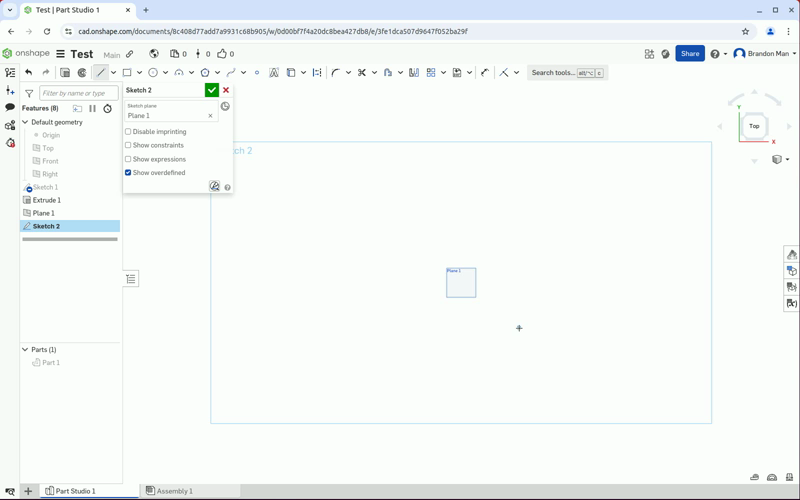
mouse_move(549, 327)
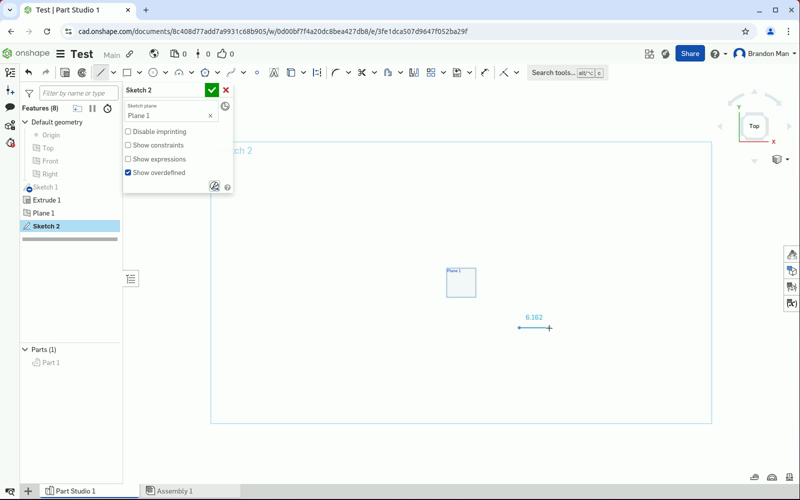
mouse_move(573, 327)
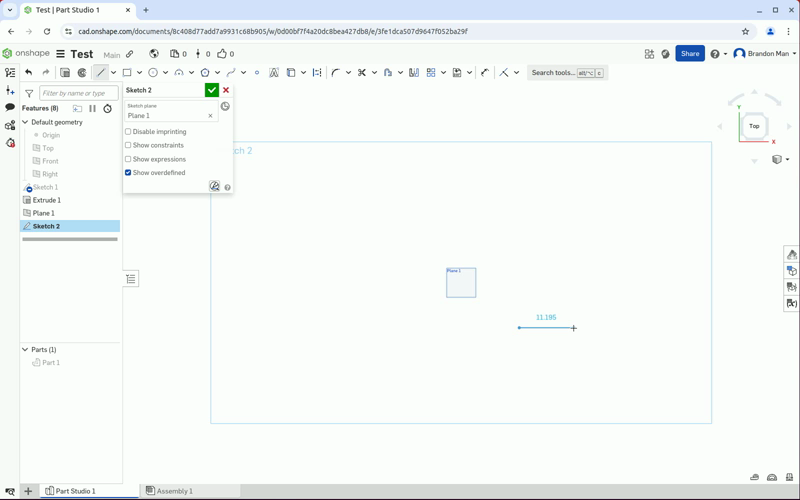
click(573, 327)
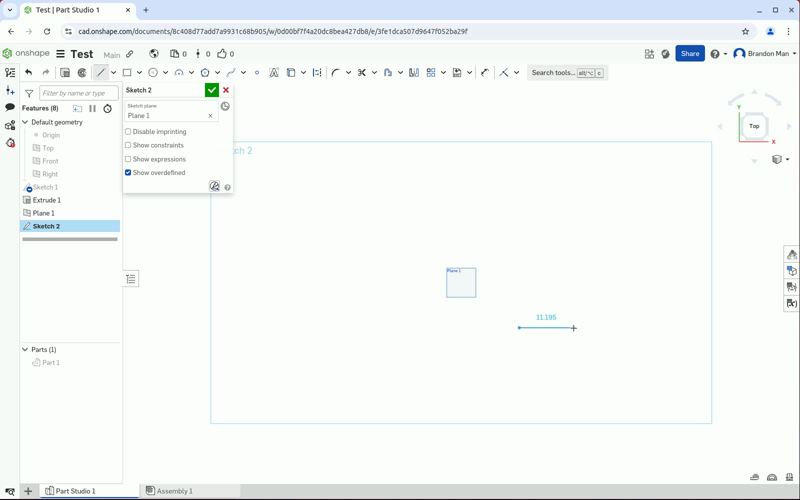
key_up(shift)
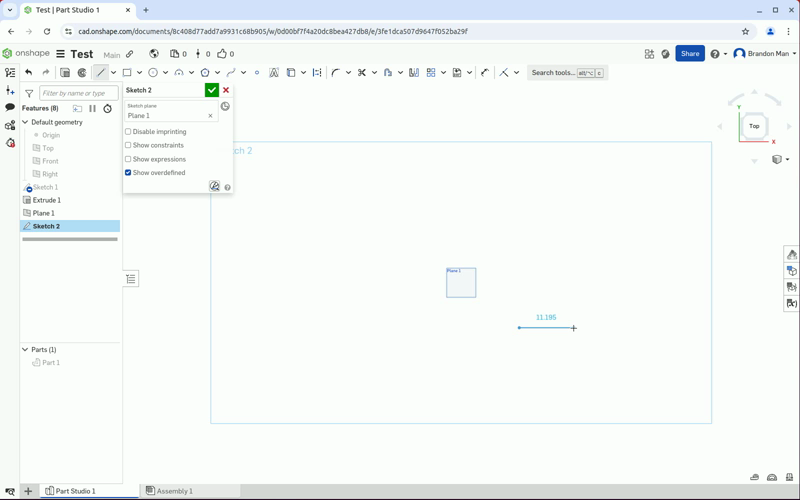
key_down(shift)
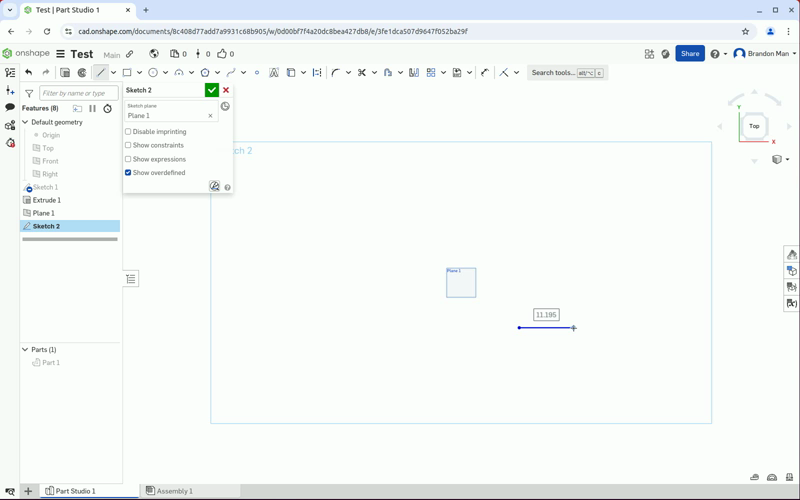
mouse_move(573, 237)
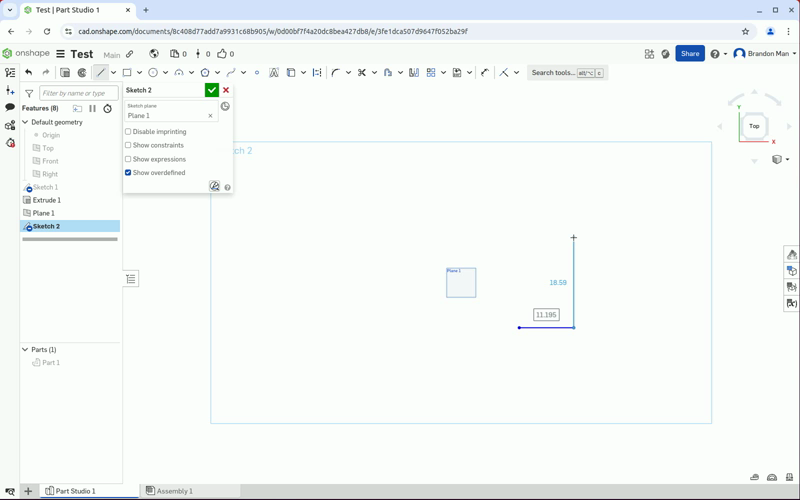
click(573, 237)
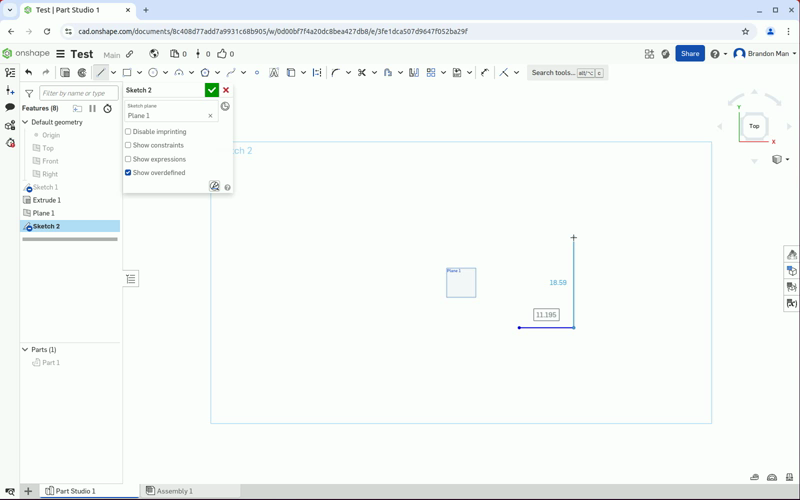
key_up(shift)
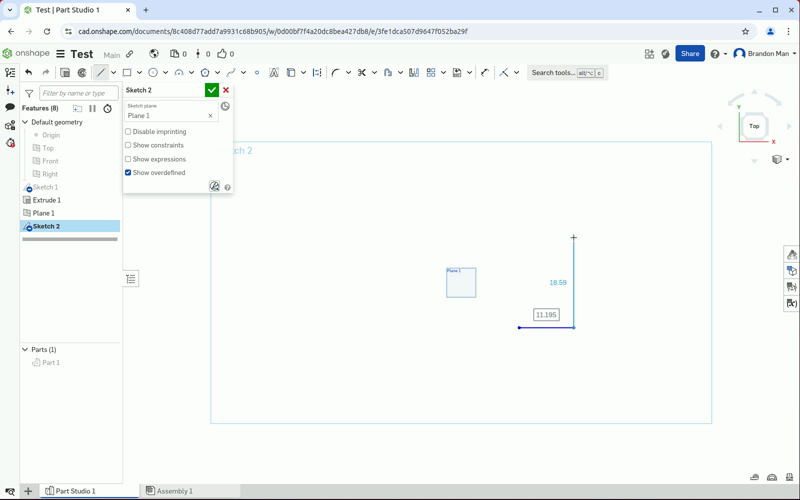
key_down(shift)
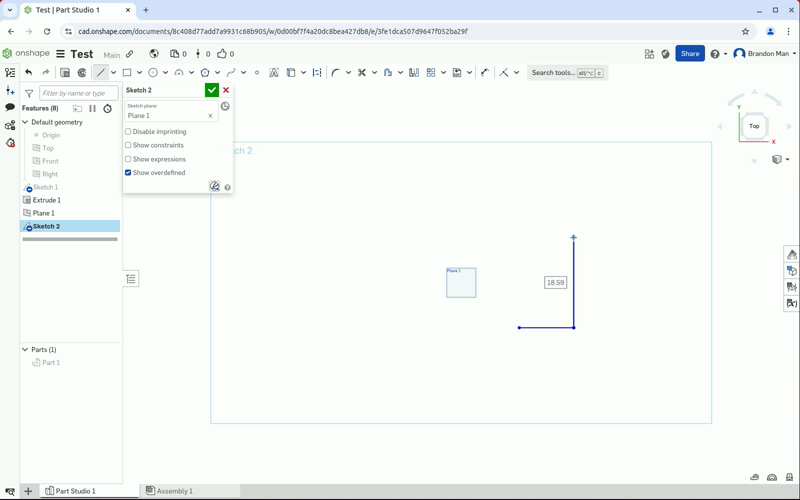
mouse_move(589, 237)
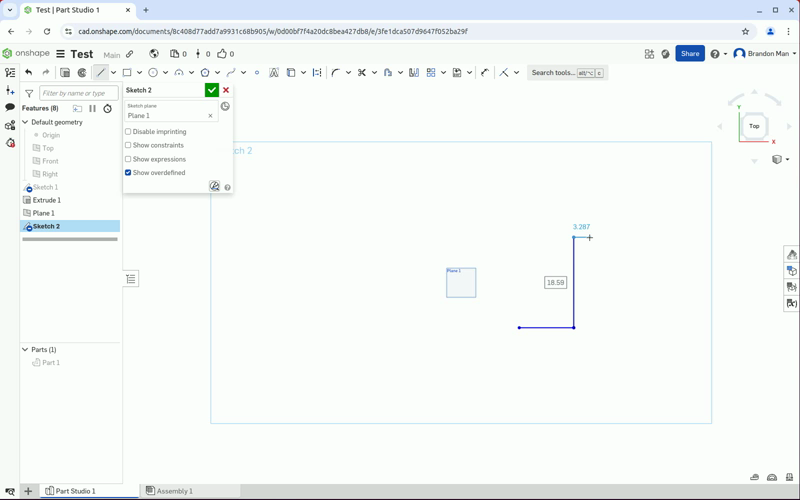
mouse_move(519, 237)
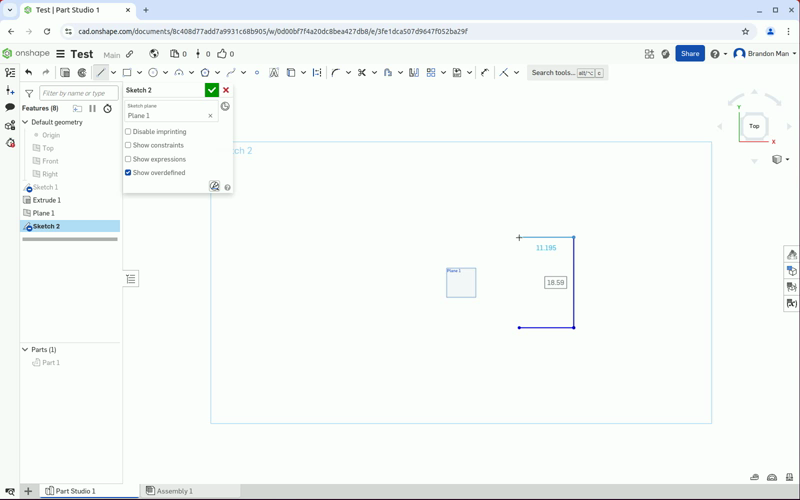
click(519, 237)
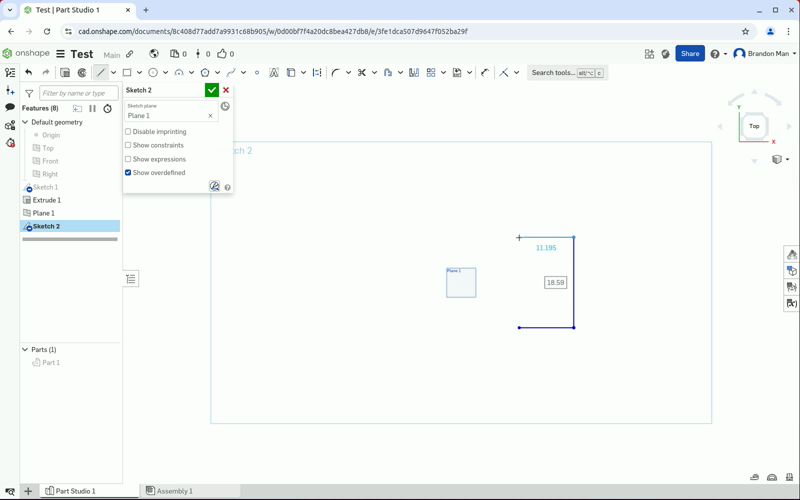
key_up(shift)
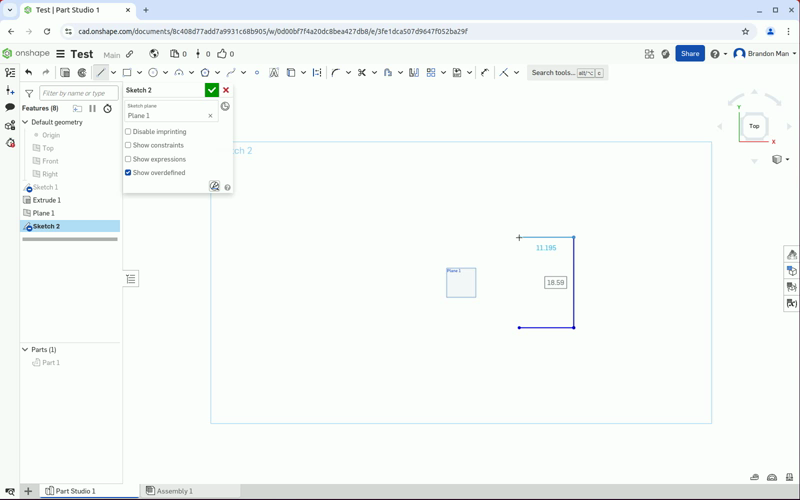
key_down(shift)
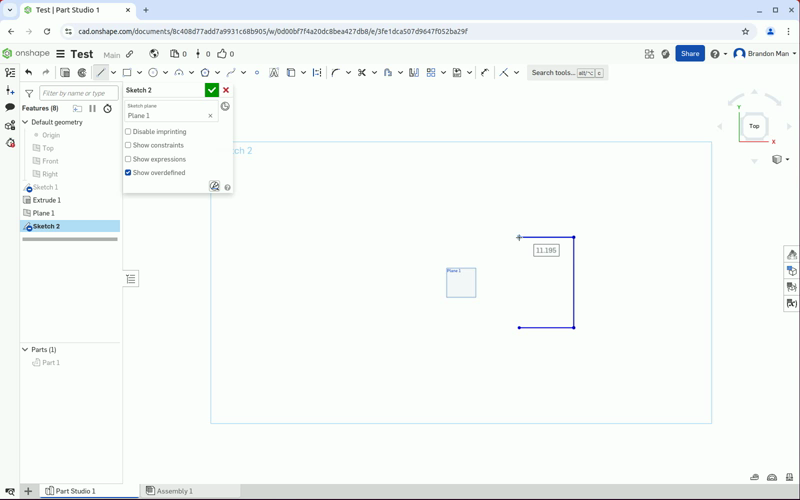
mouse_move(519, 327)
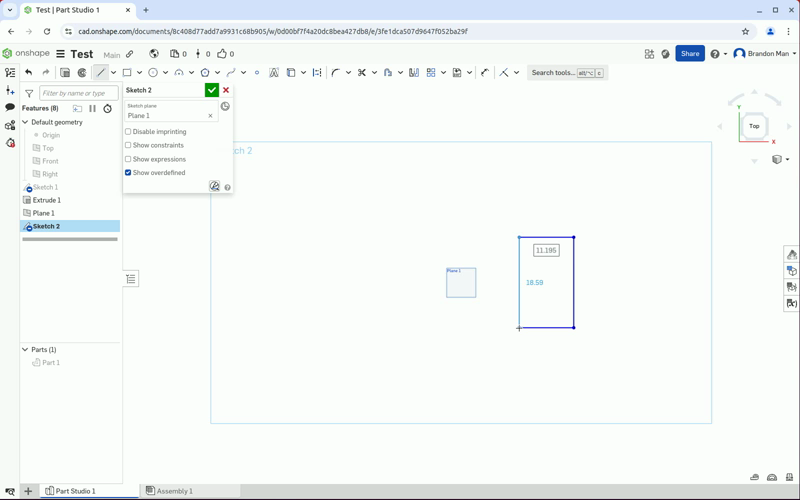
key_up(shift)
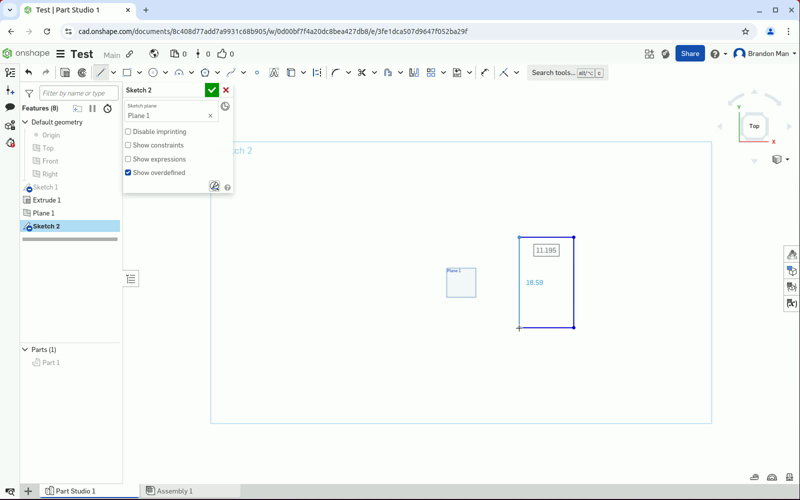
click(519, 327)
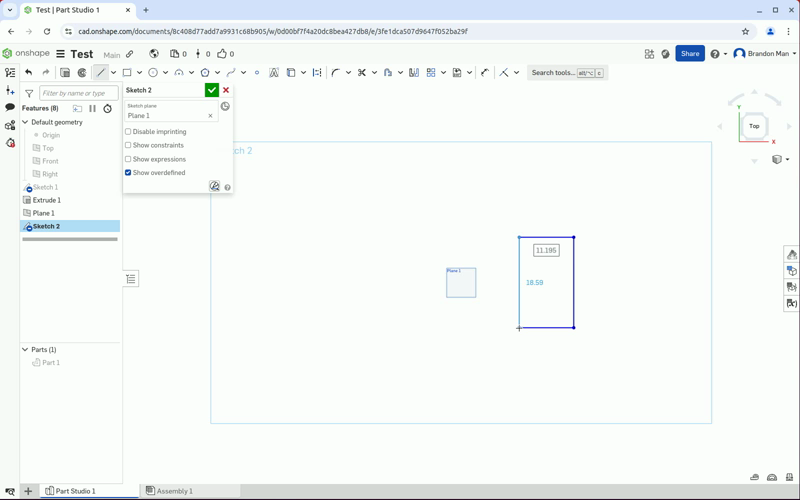
key(esc)
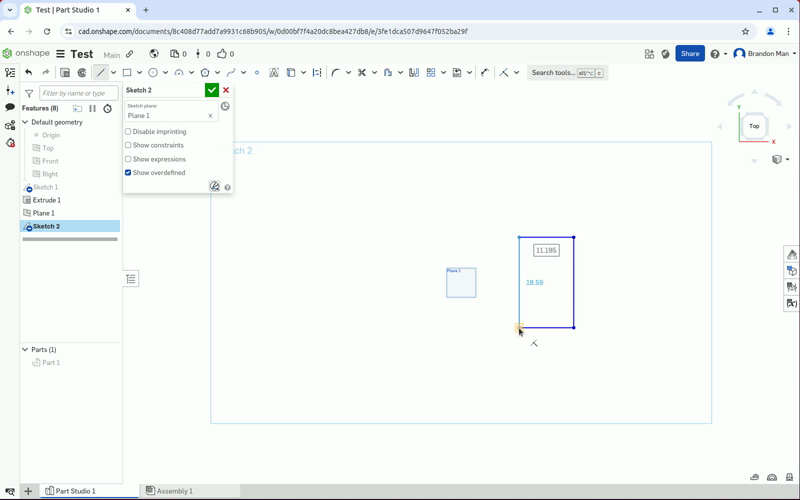
mouse_move(562, 295)
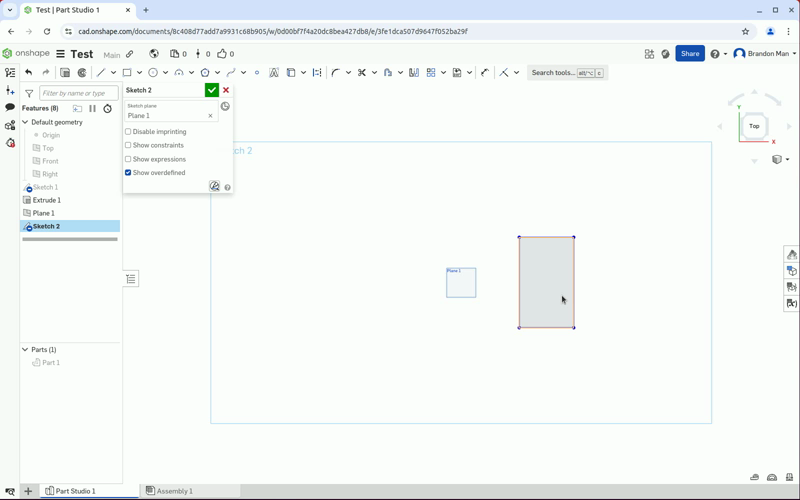
click(562, 295)
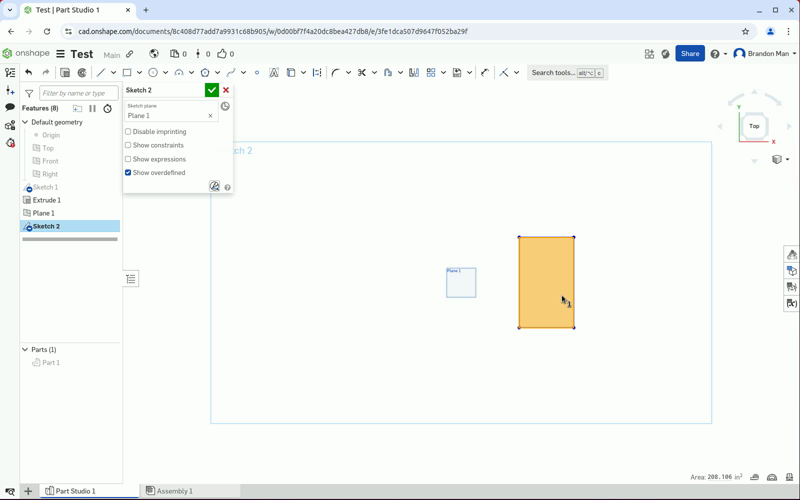
mouse_move(73, 352)
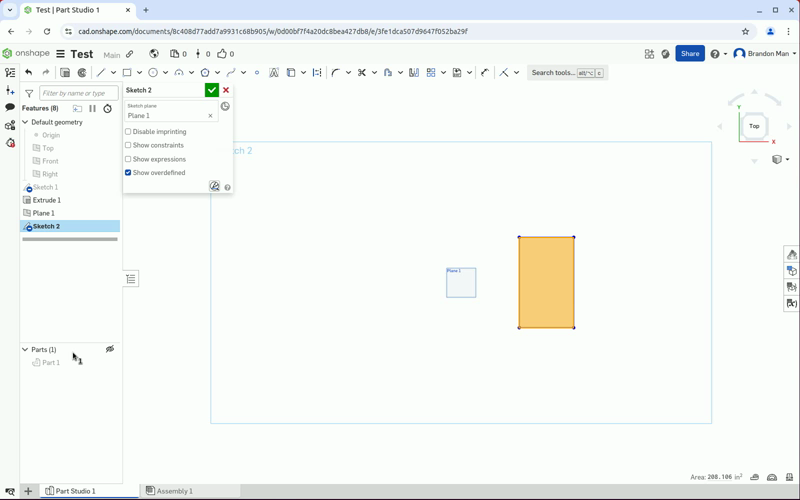
key(shift+y)
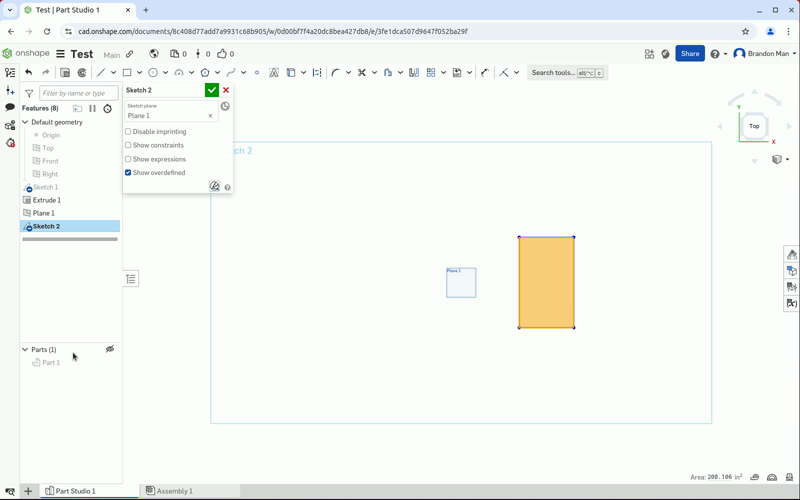
key(shift+e)
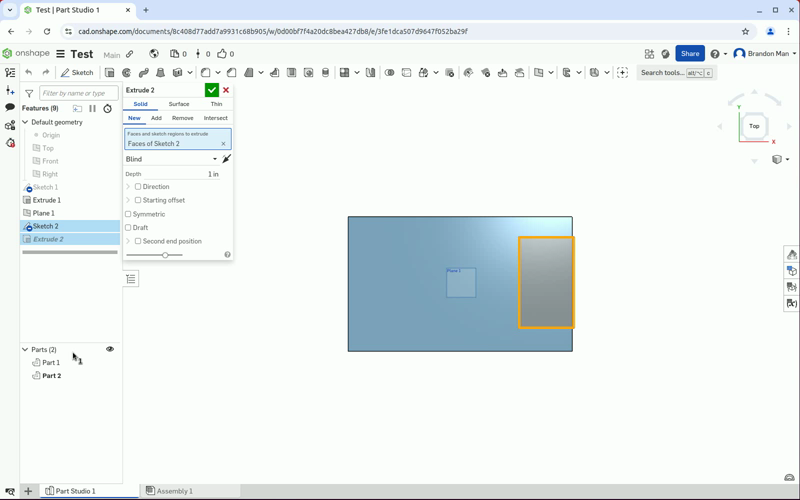
mouse_move(143, 106)
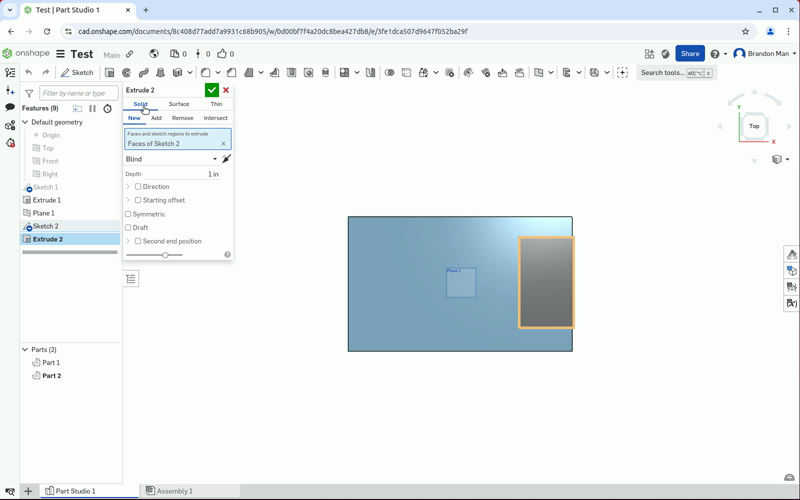
click(143, 106)
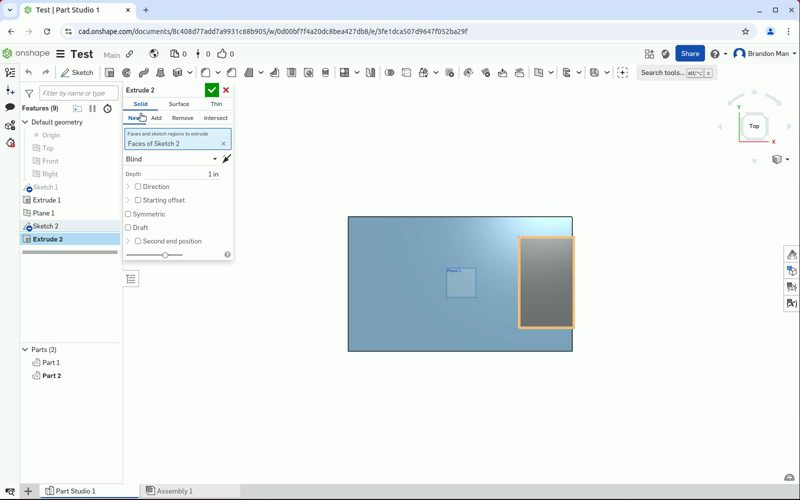
mouse_move(137, 120)
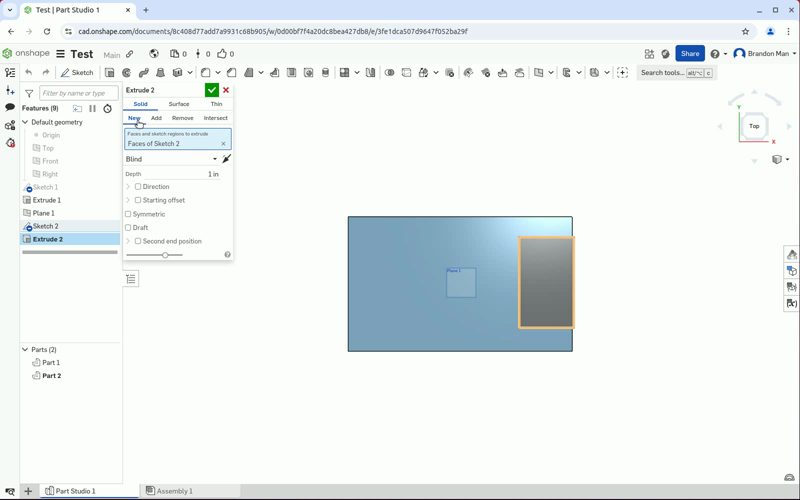
click(137, 120)
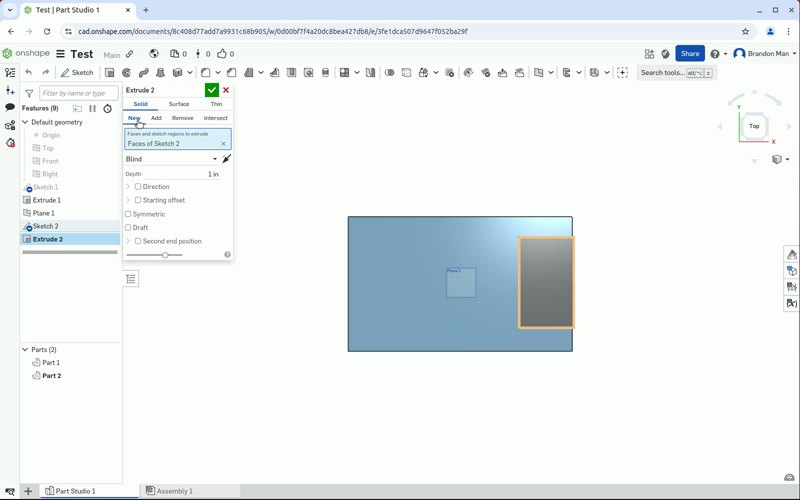
key(tab, 4)
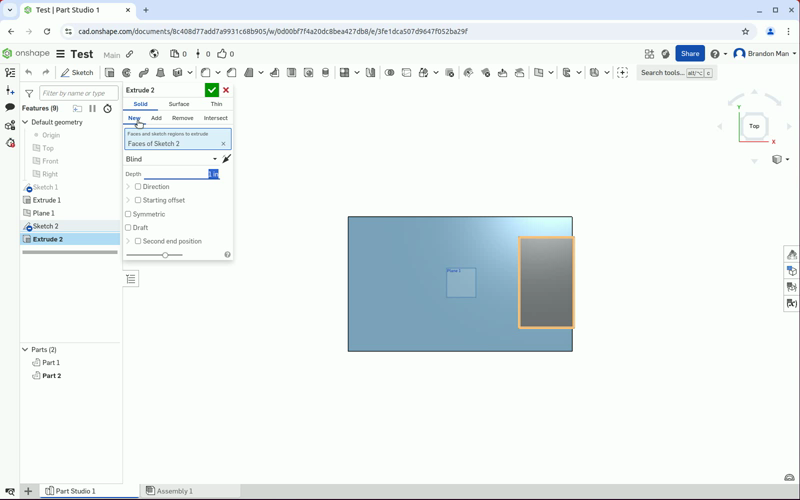
text(15.646)
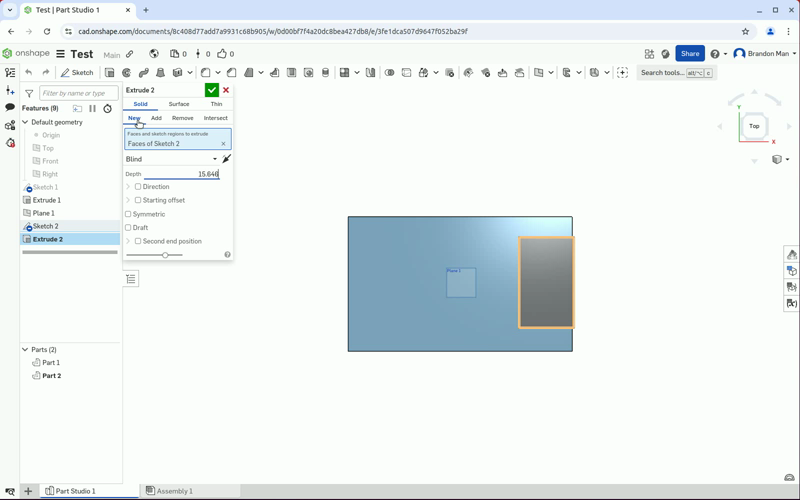
key(enter)
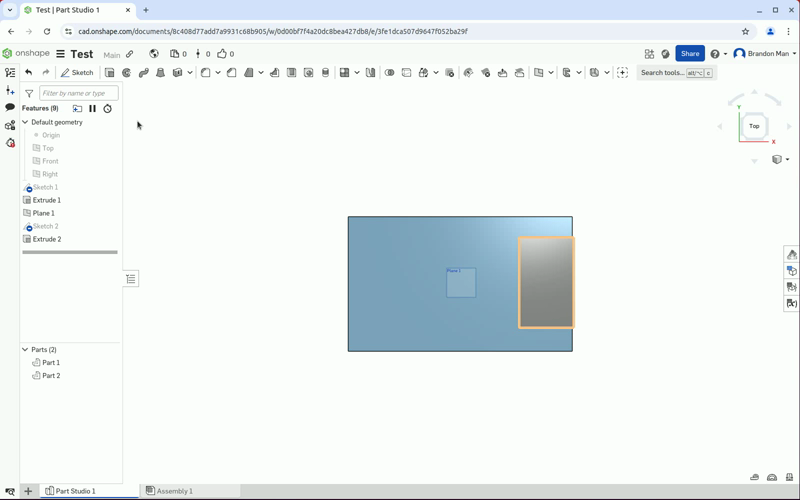
key(shift+h)
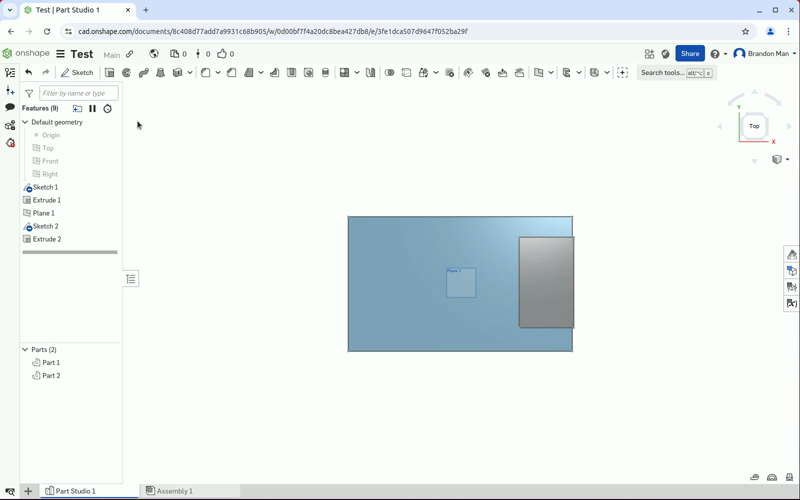
key(shift+h)
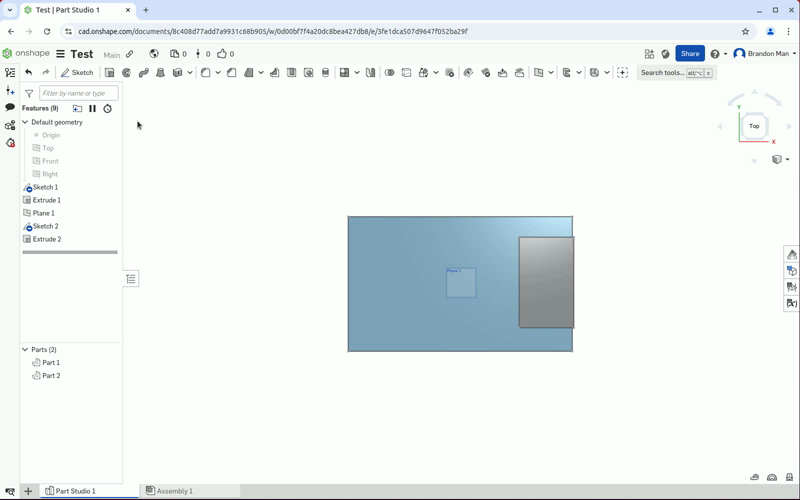
key(shift+7)
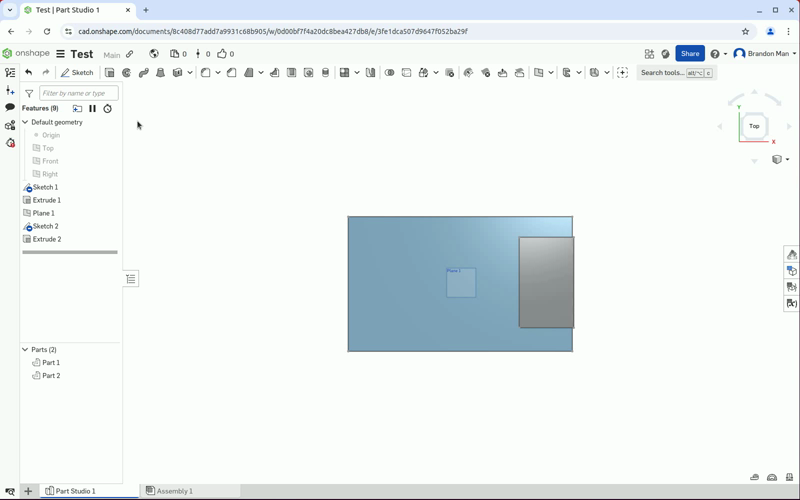
key(up, 3)
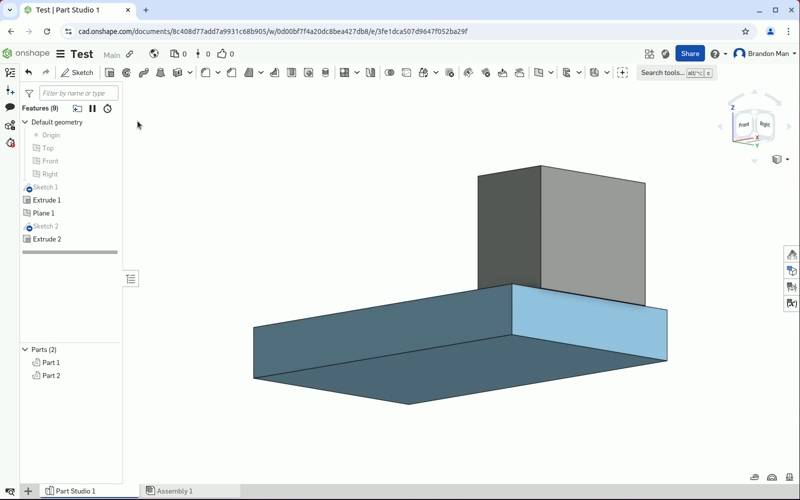
key(left, 3)
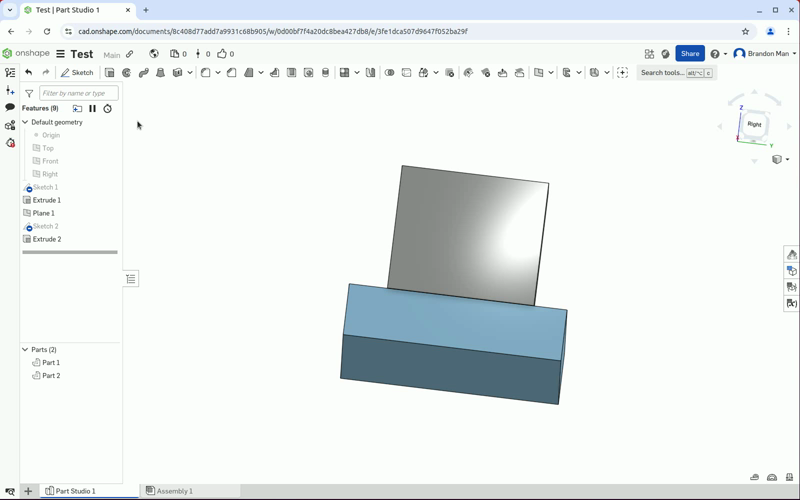
key(right, 3)
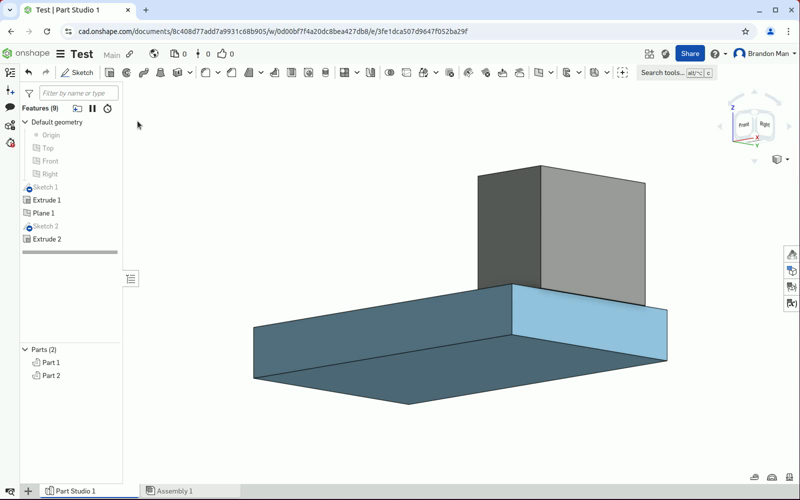
key(down, 3)
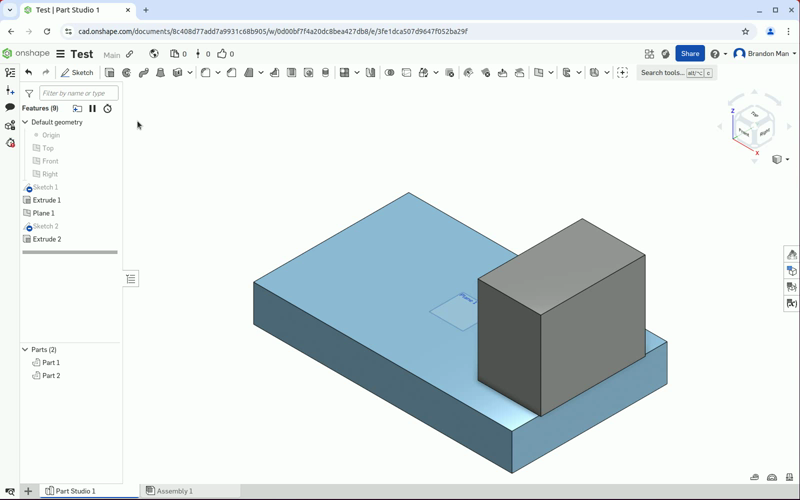
mouse_move(73, 189)
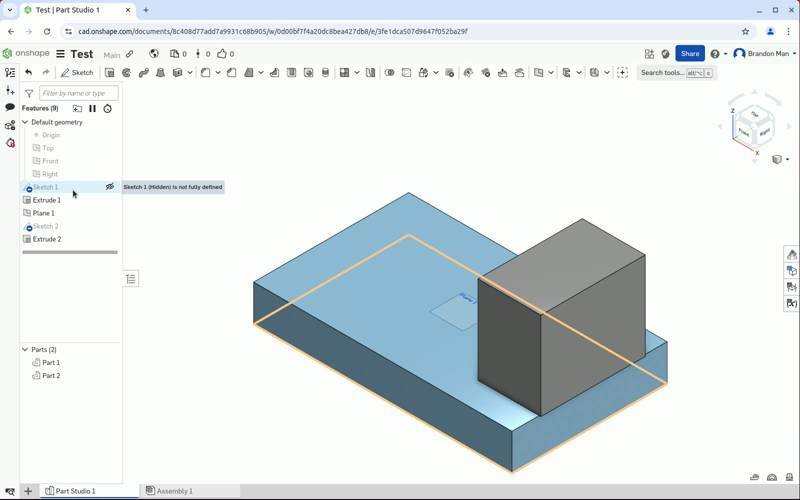
click(73, 189)